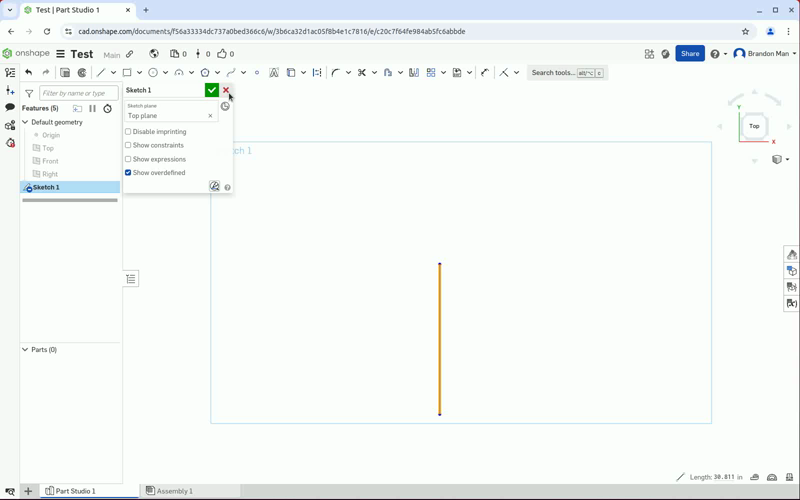
key(shift+h)
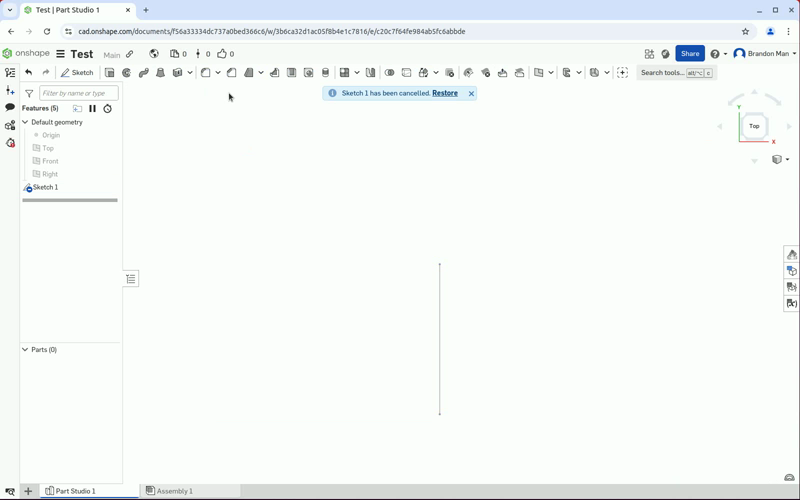
key(shift+s)
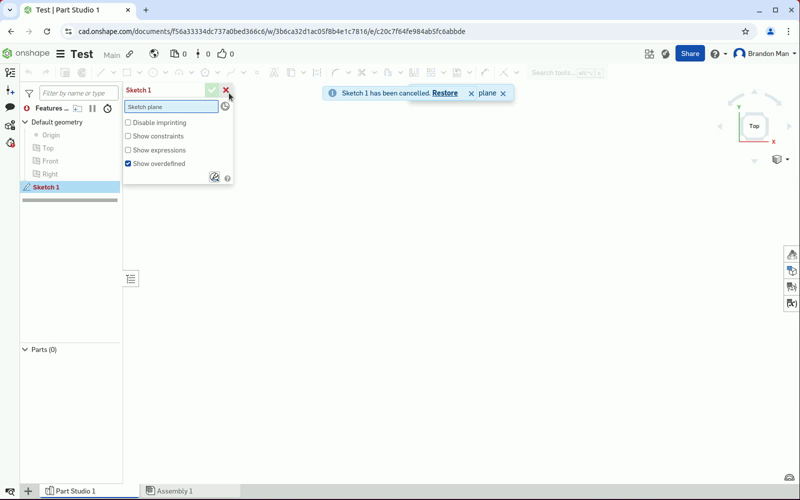
mouse_move(73, 150)
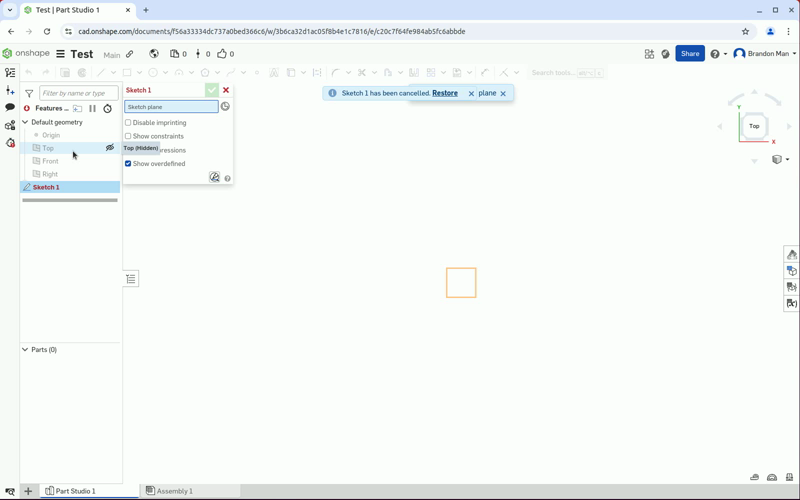
click(73, 150)
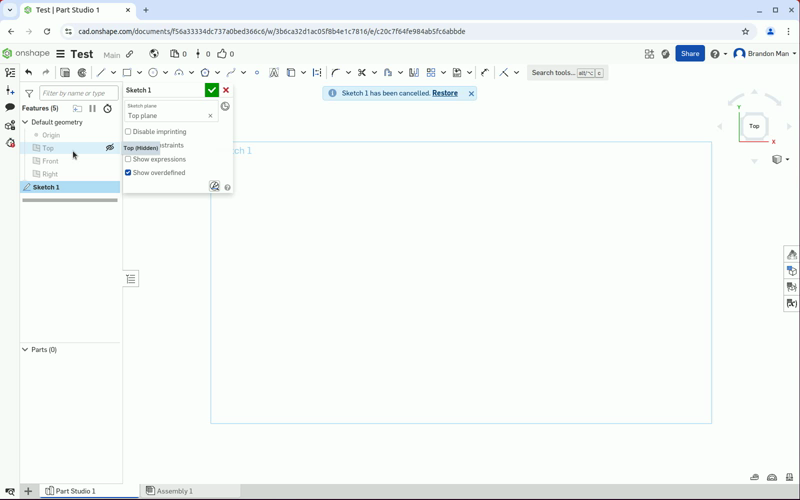
mouse_move(73, 352)
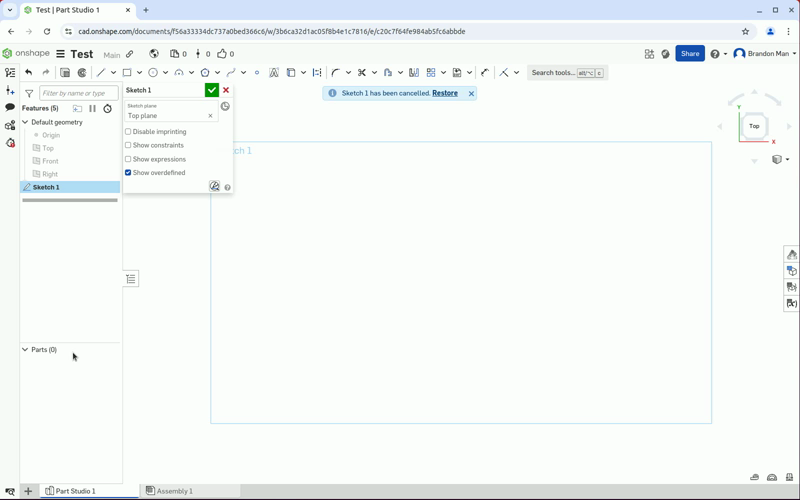
key(y)
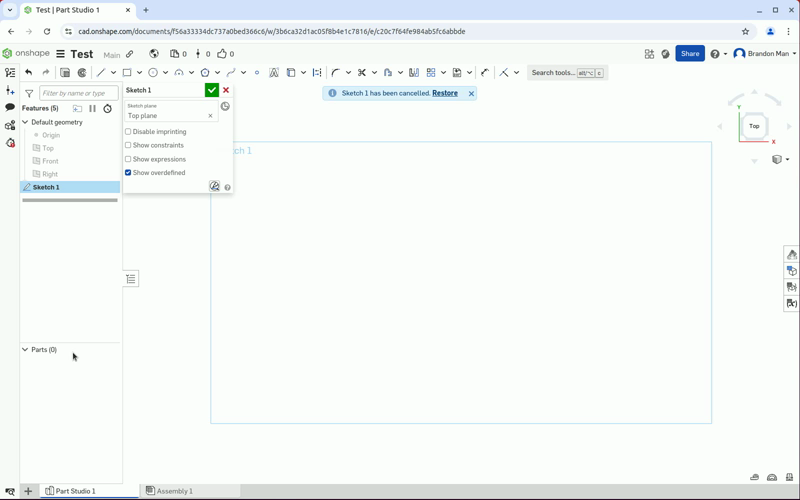
key(c)
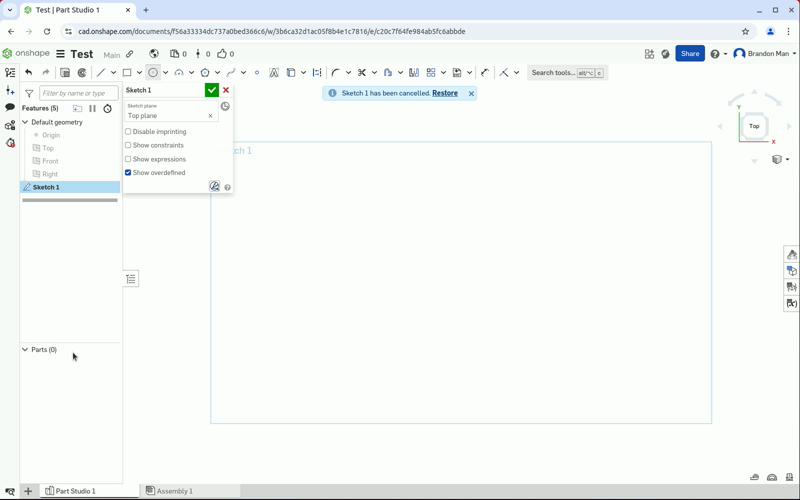
key_down(shift)
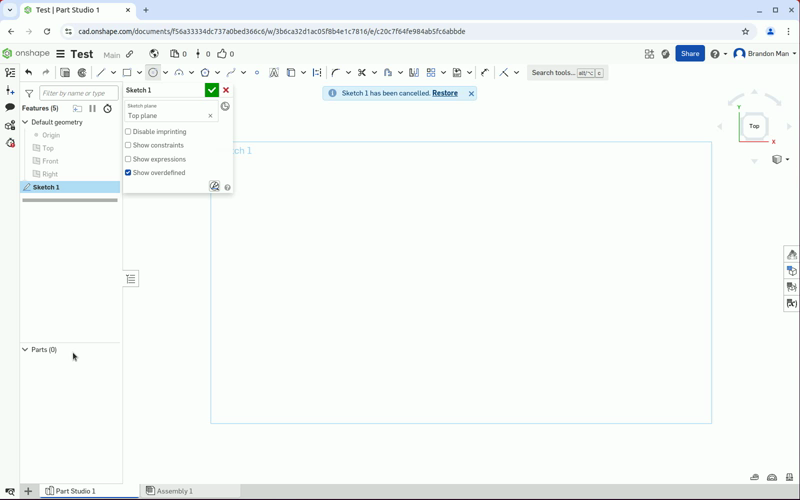
mouse_move(461, 282)
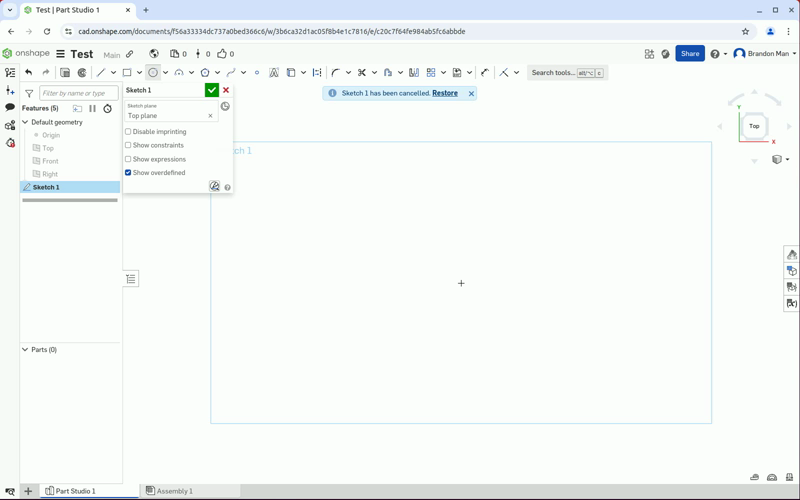
click(461, 282)
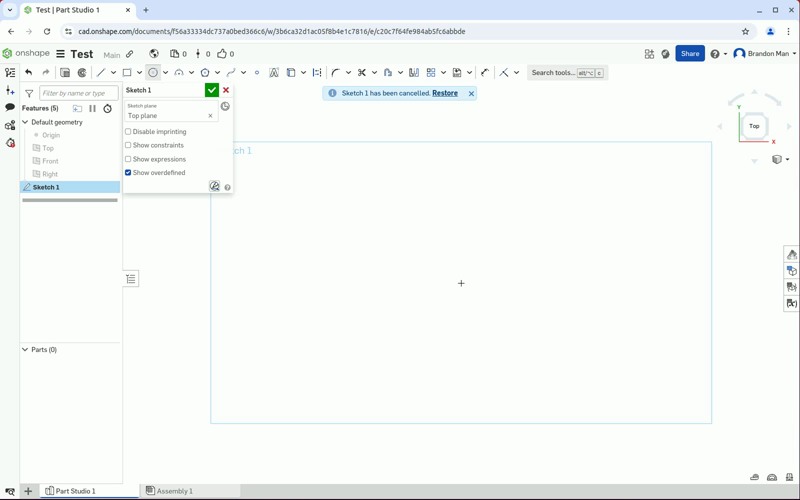
key_up(shift)
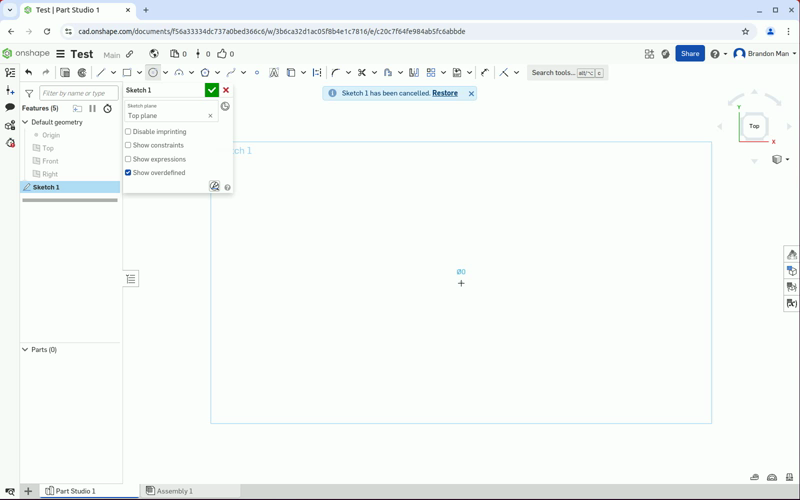
mouse_move(466, 282)
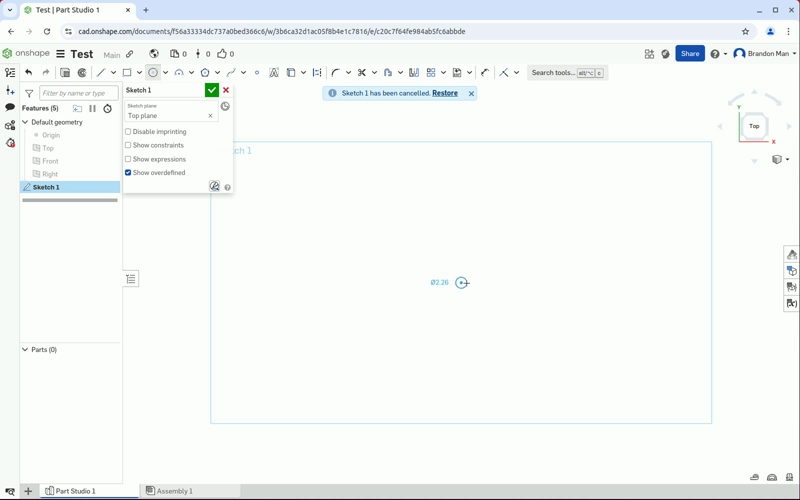
click(466, 282)
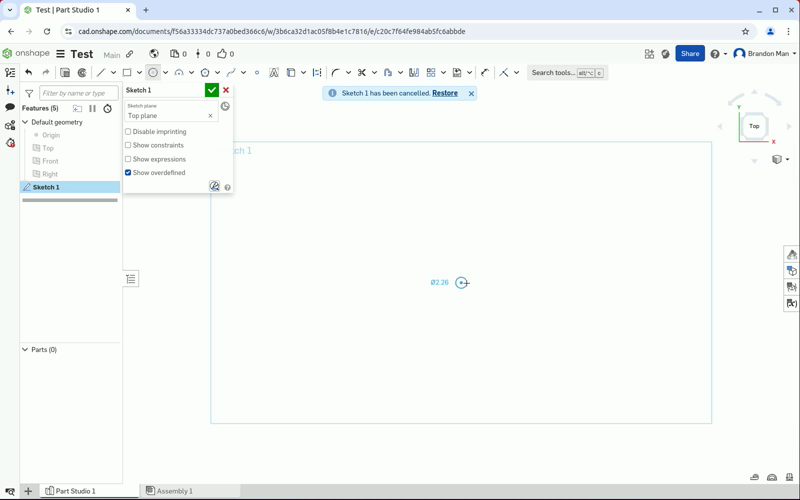
key(esc)
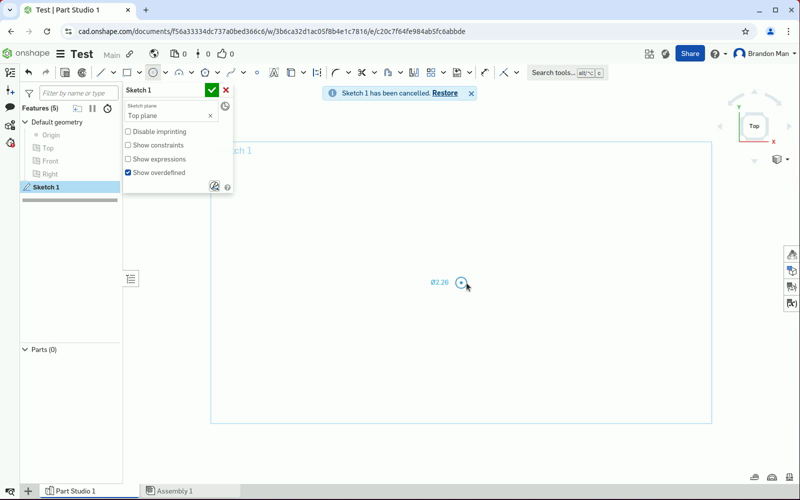
mouse_move(463, 285)
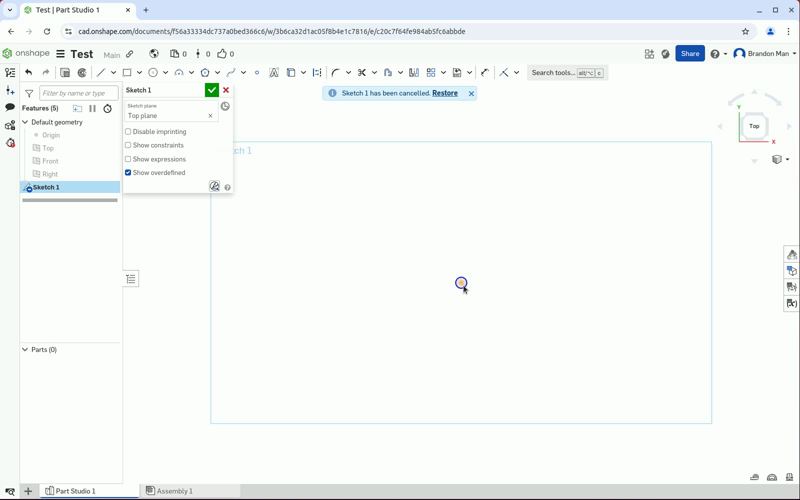
scroll(6)
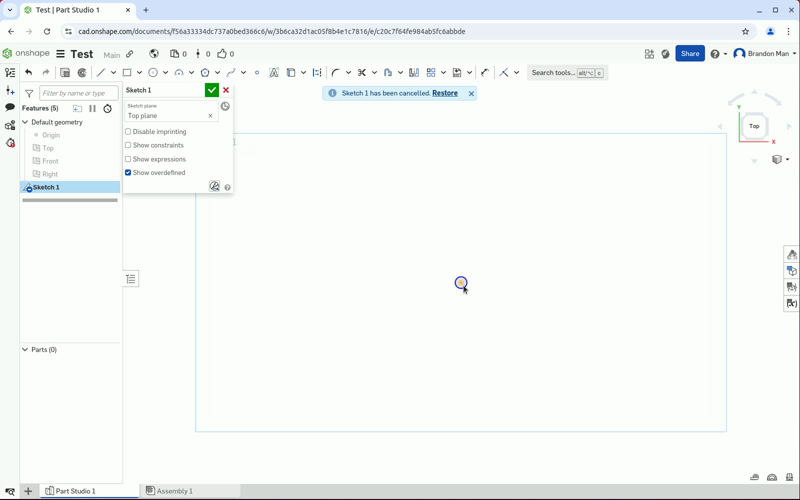
scroll(6)
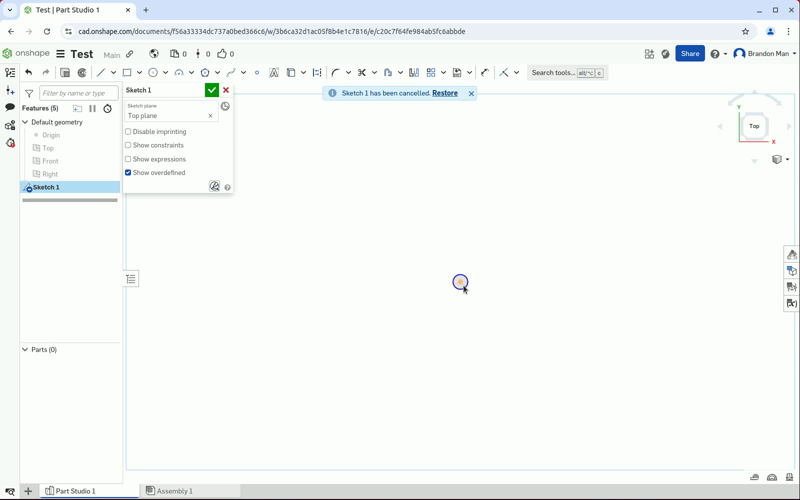
scroll(6)
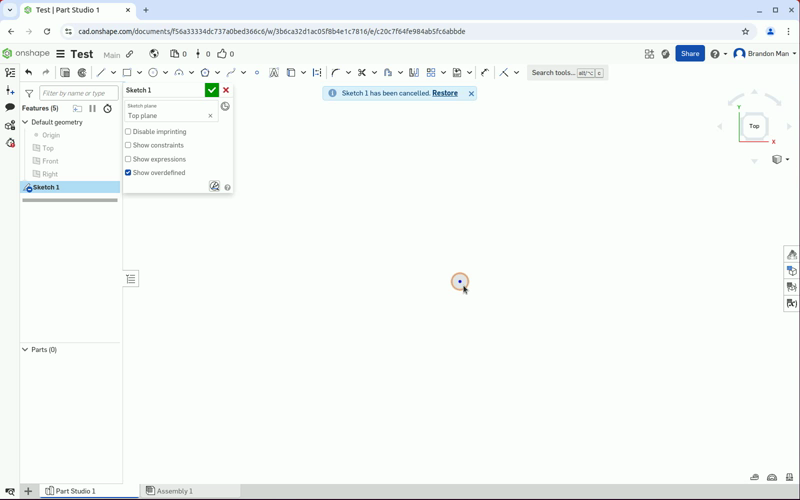
scroll(6)
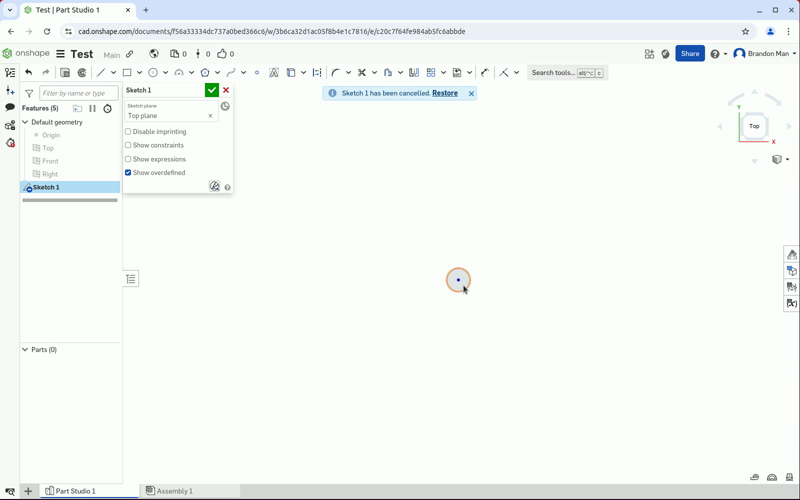
scroll(6)
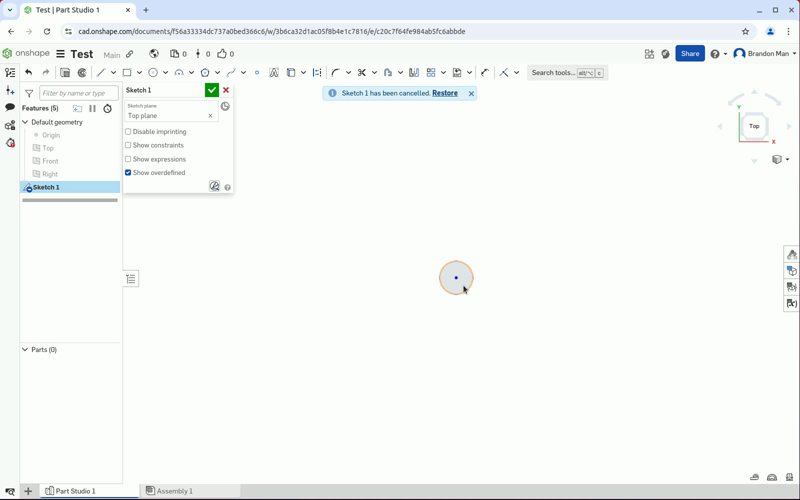
scroll(6)
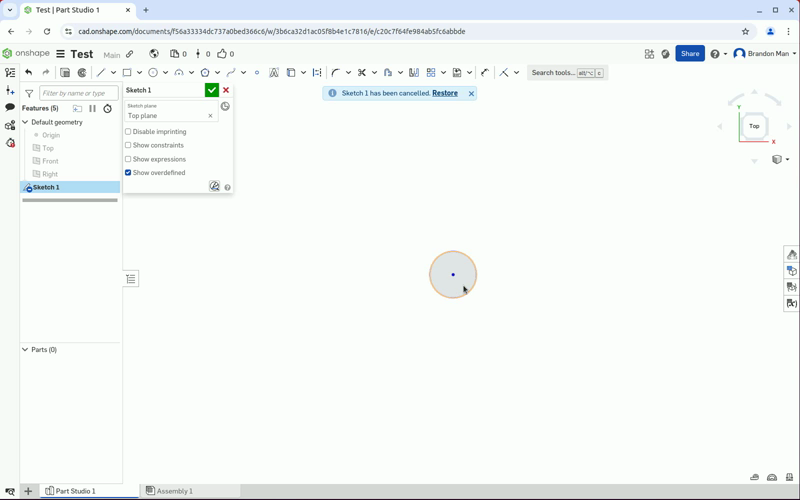
scroll(6)
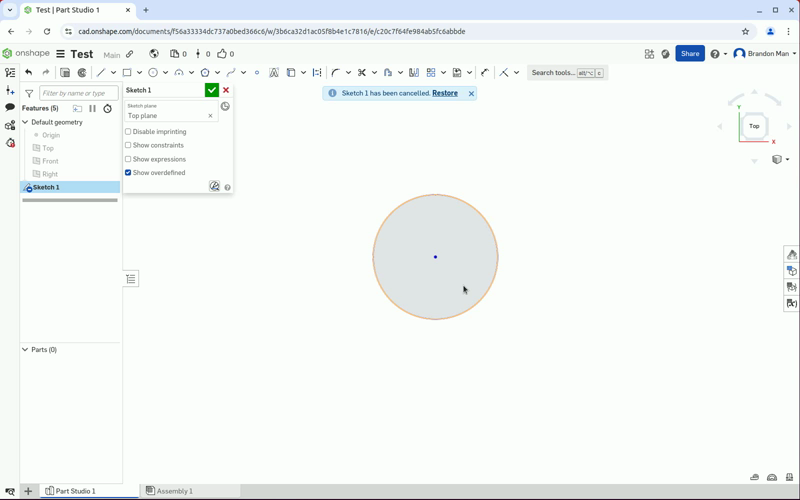
click(463, 285)
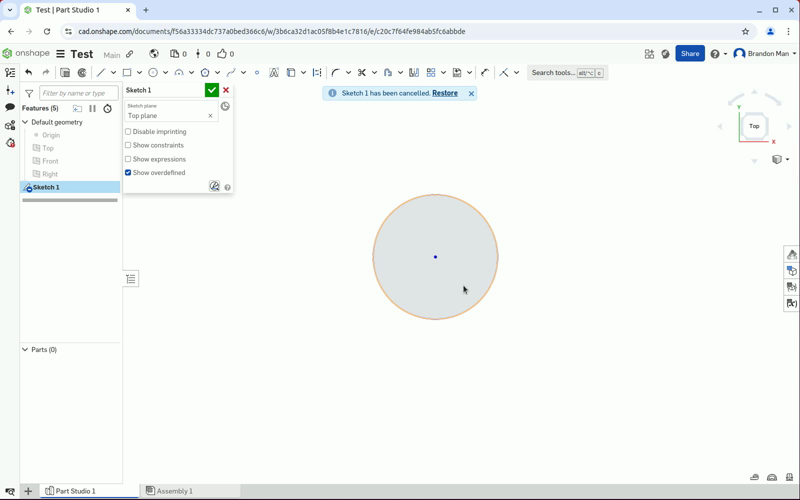
scroll(-6)
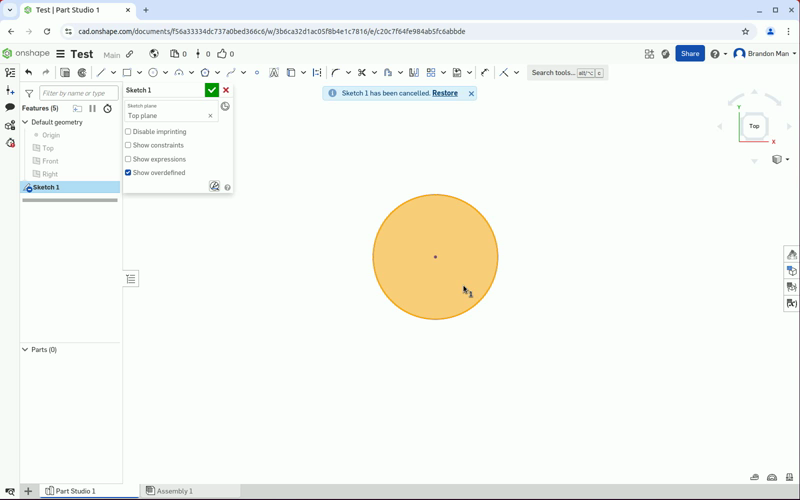
scroll(-6)
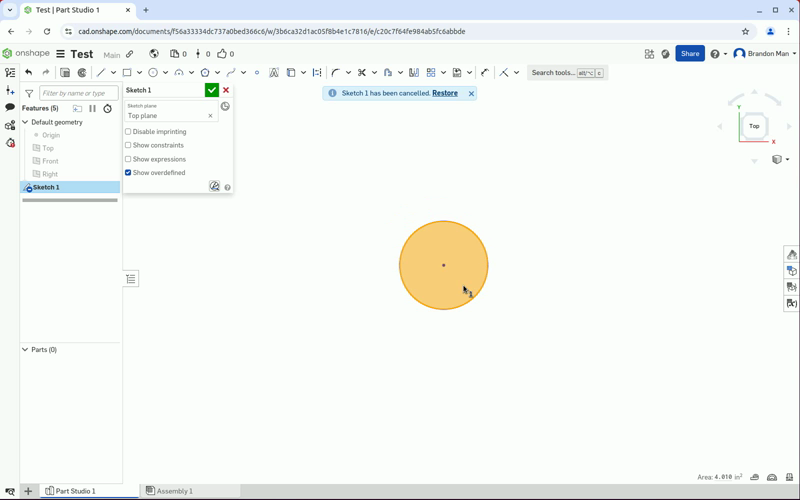
scroll(-6)
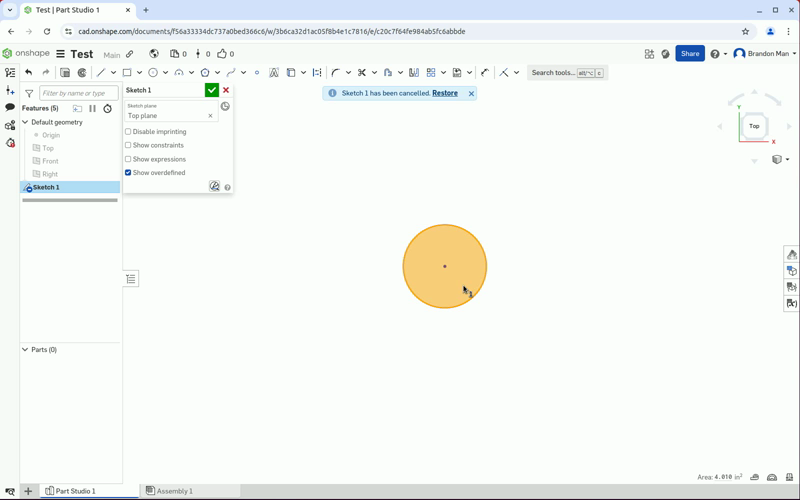
scroll(-6)
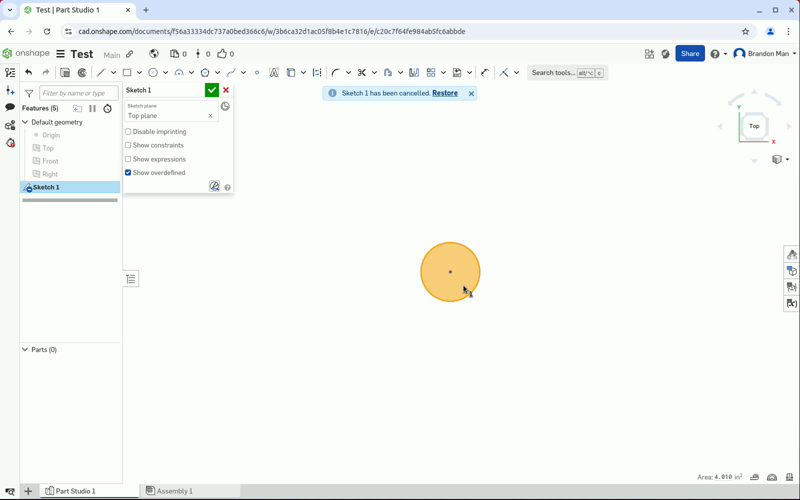
scroll(-6)
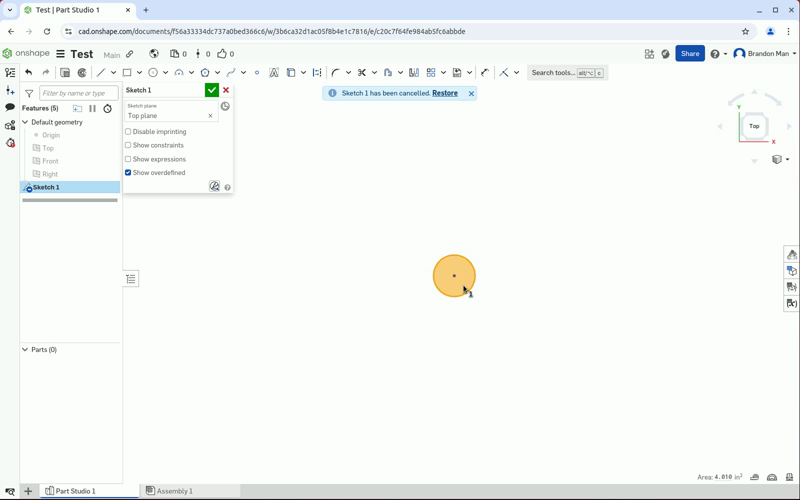
scroll(-6)
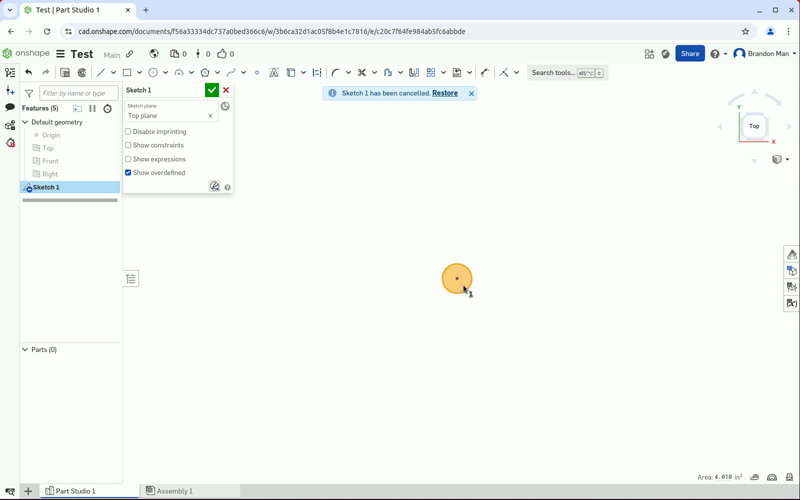
scroll(-6)
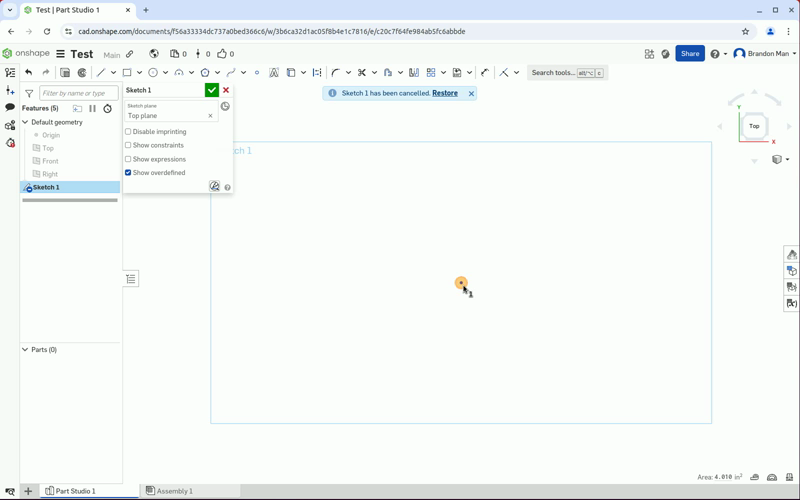
mouse_move(73, 352)
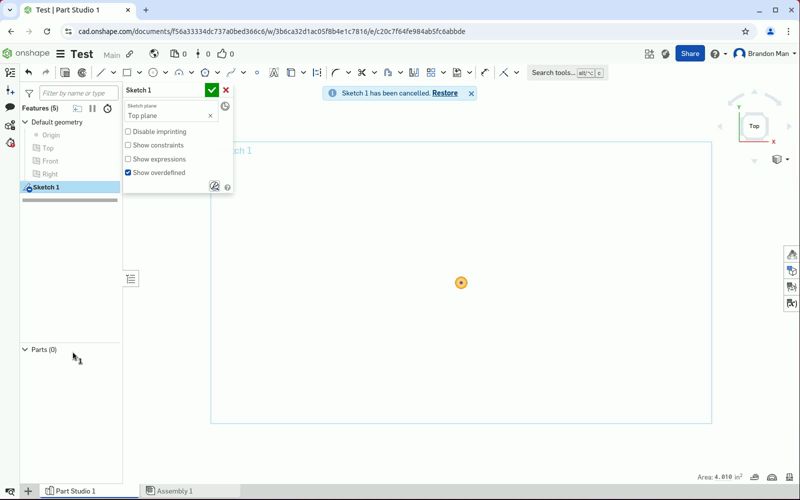
key(shift+y)
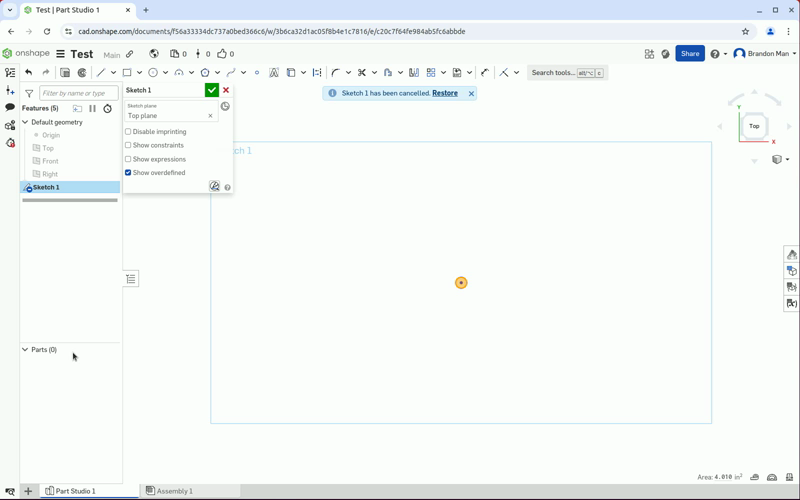
key(shift+e)
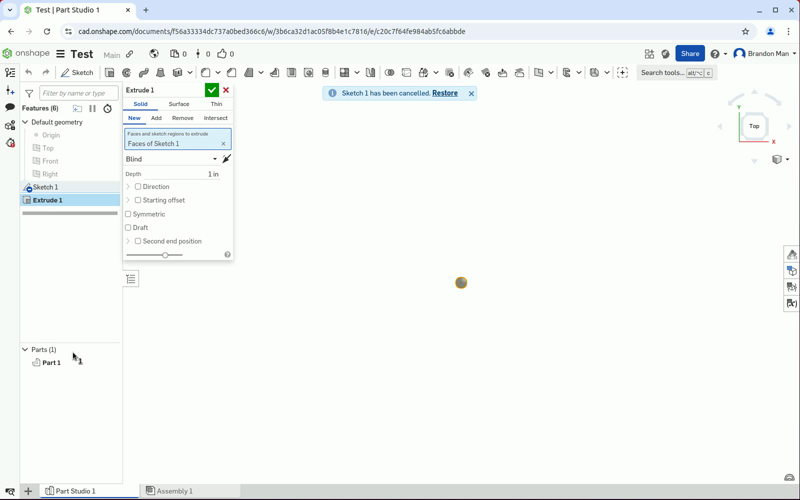
mouse_move(143, 106)
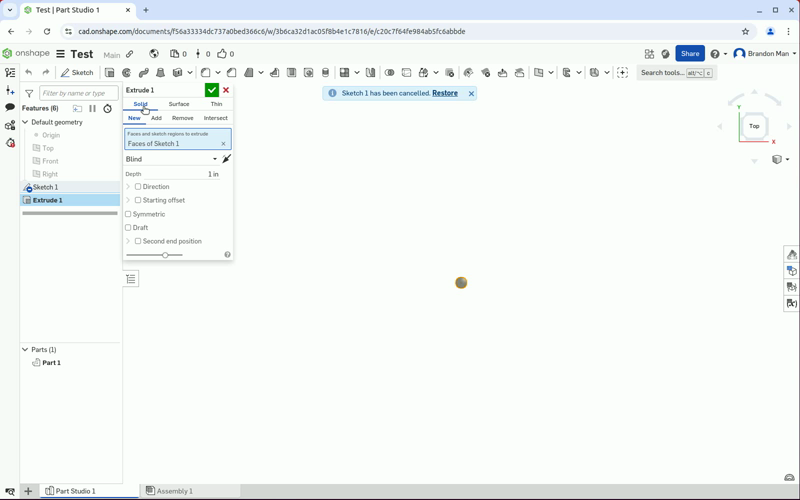
click(143, 106)
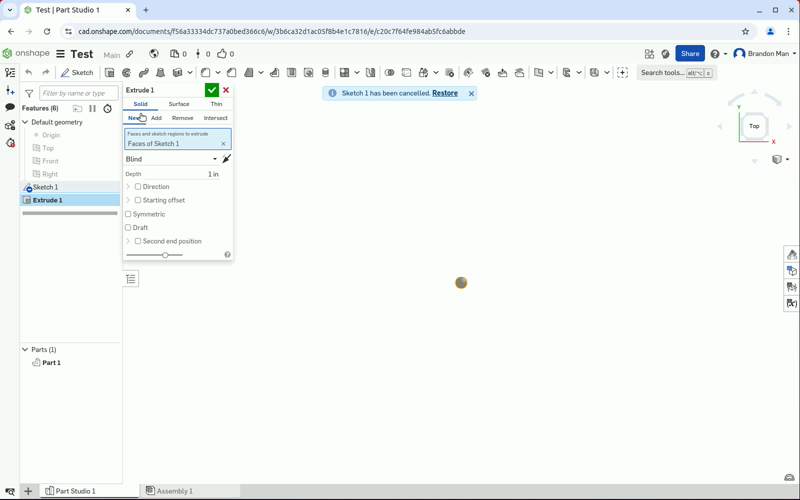
mouse_move(137, 120)
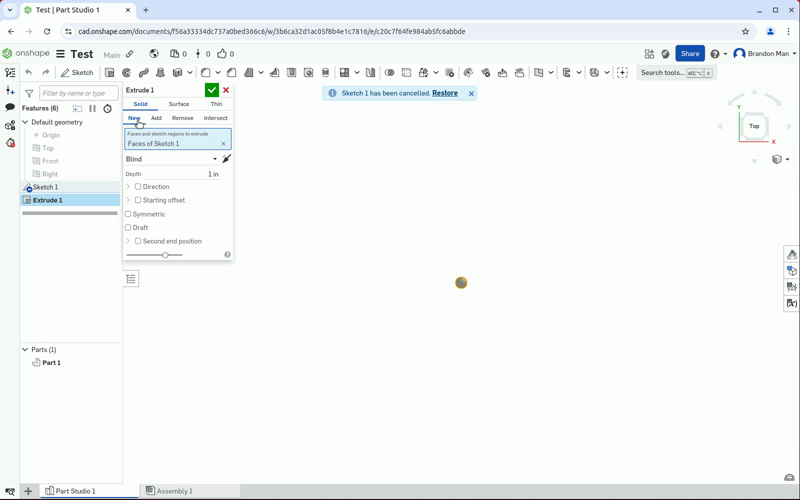
click(137, 120)
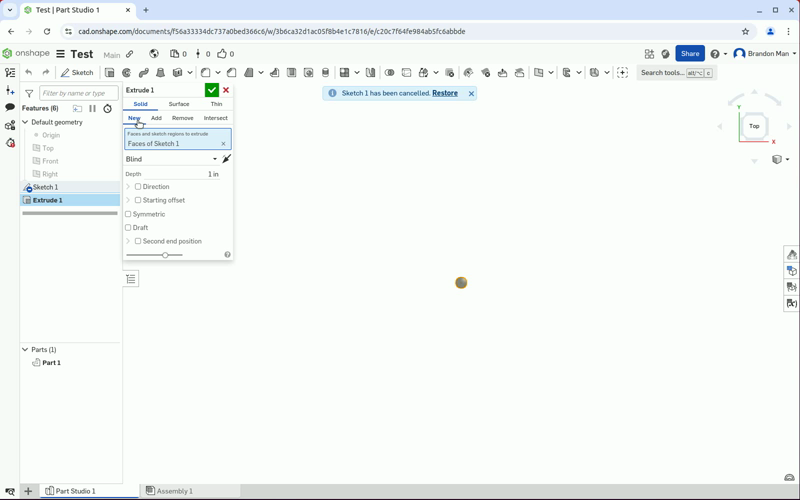
key(tab, 4)
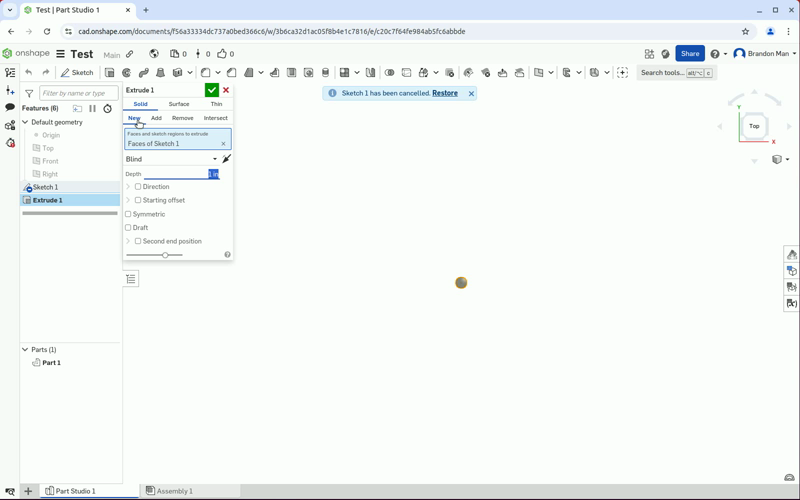
text(23.108)
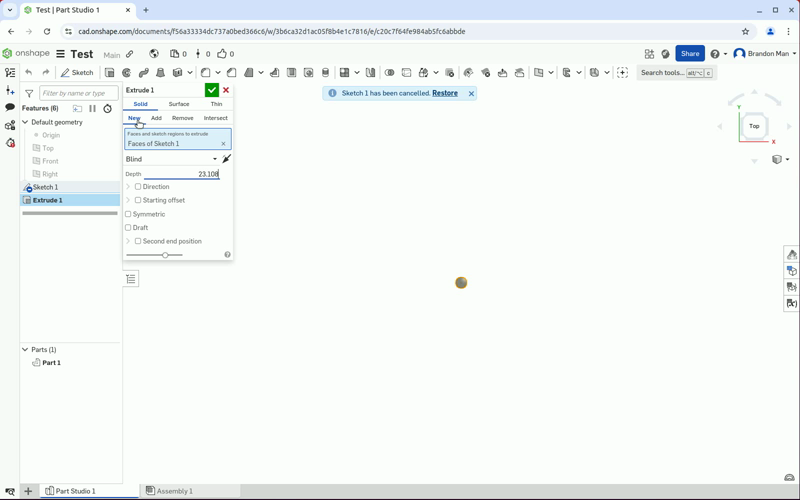
key(enter)
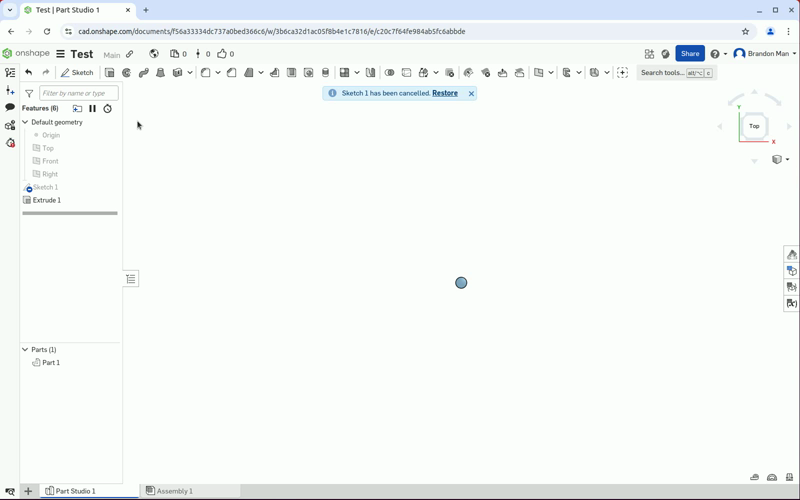
key(shift+h)
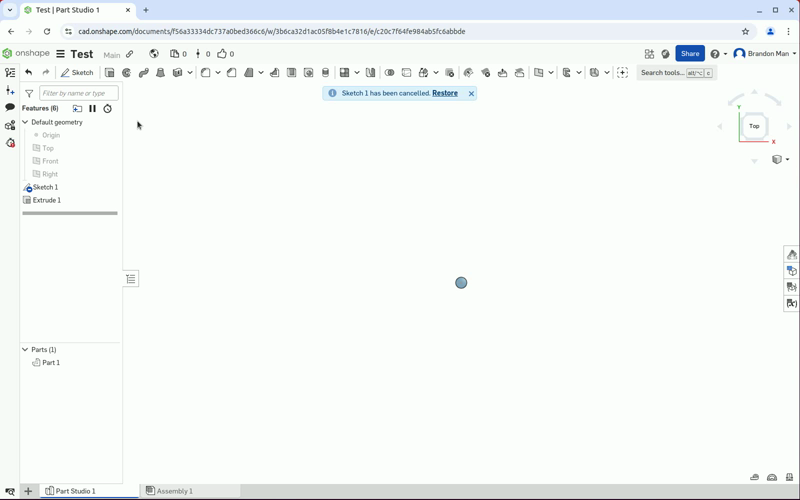
key(shift+h)
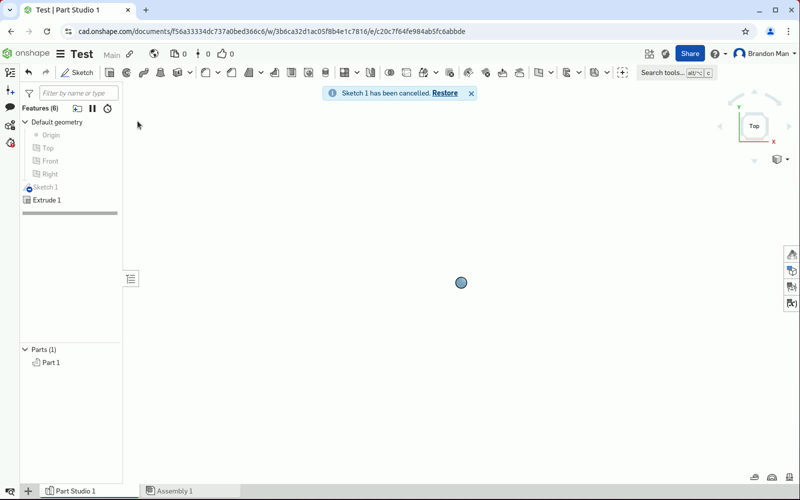
mouse_move(73, 189)
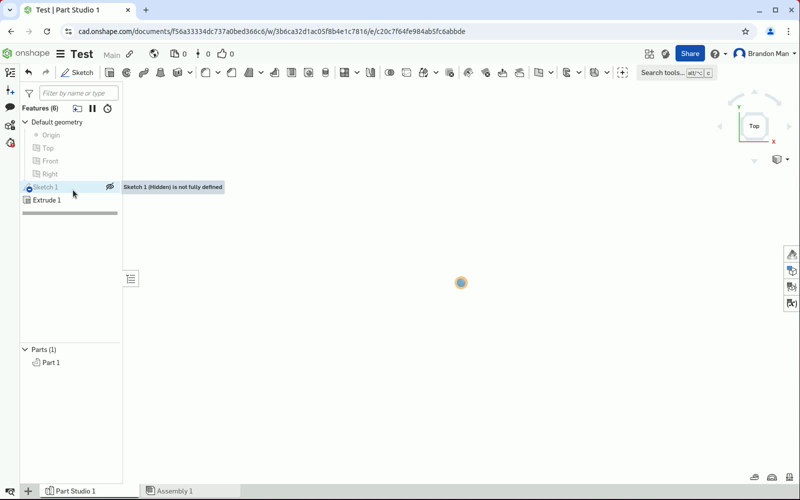
click(73, 189)
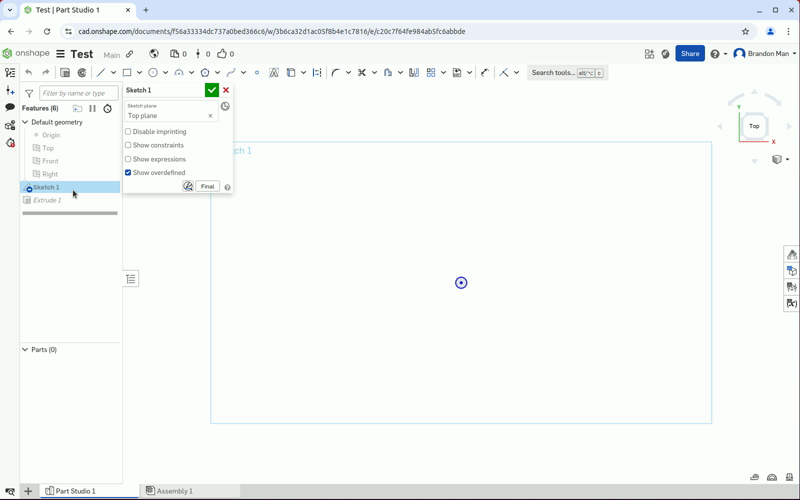
mouse_move(229, 92)
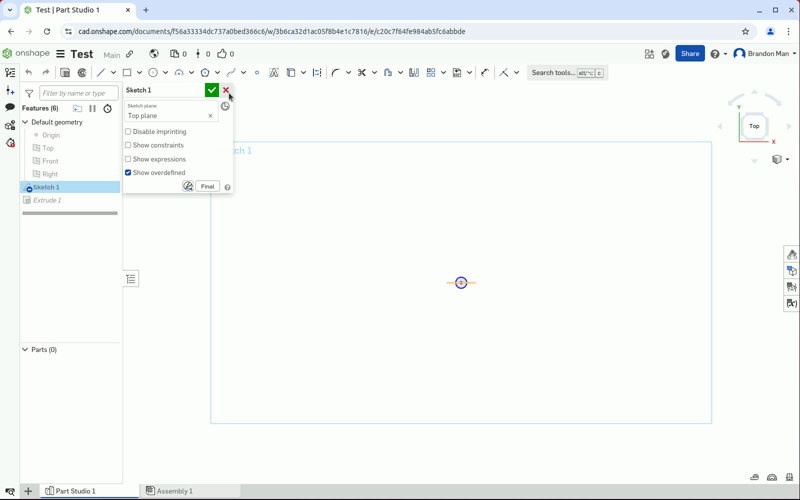
click(229, 92)
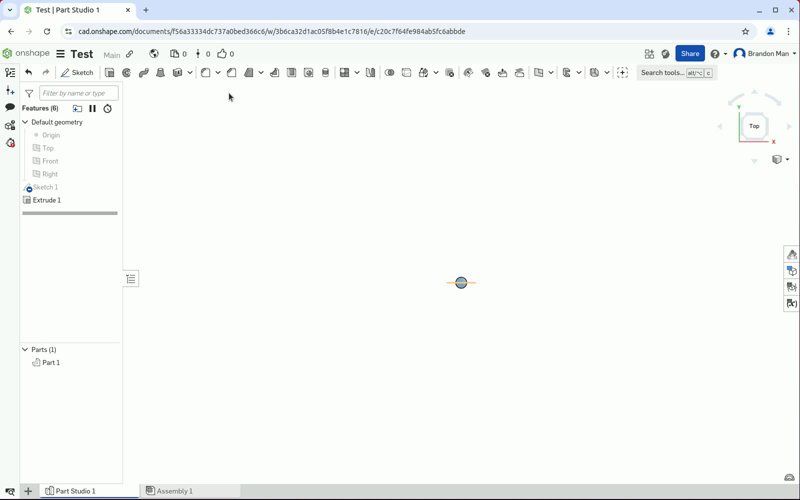
mouse_move(73, 352)
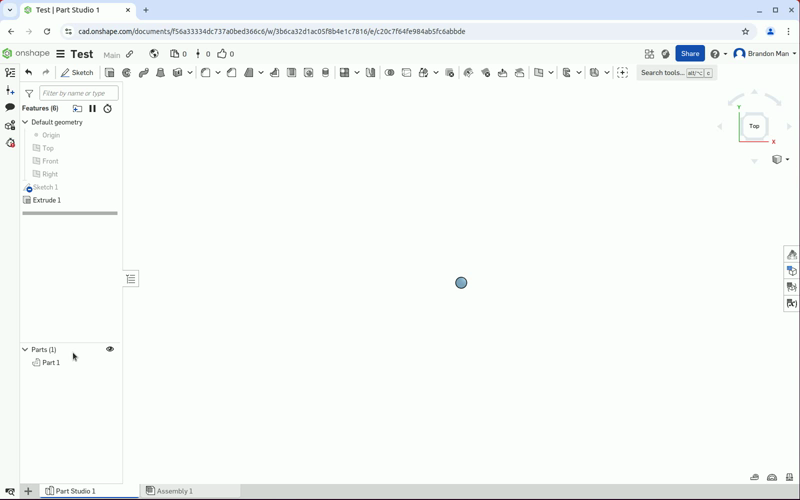
key(y)
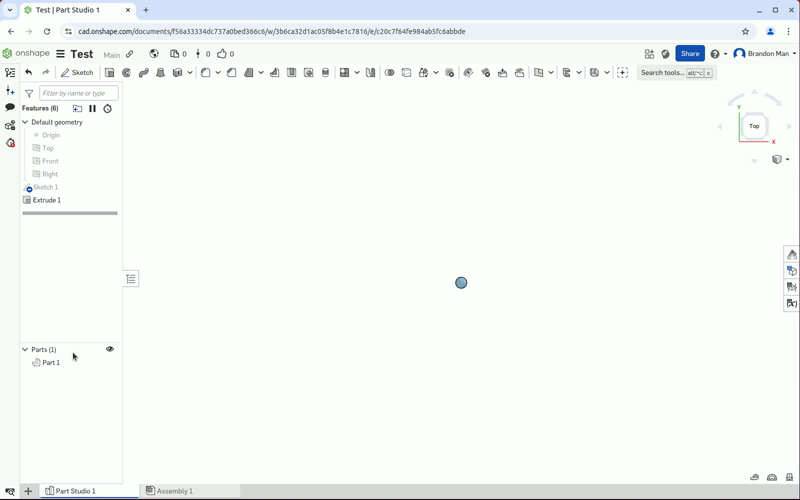
key(shift+p)
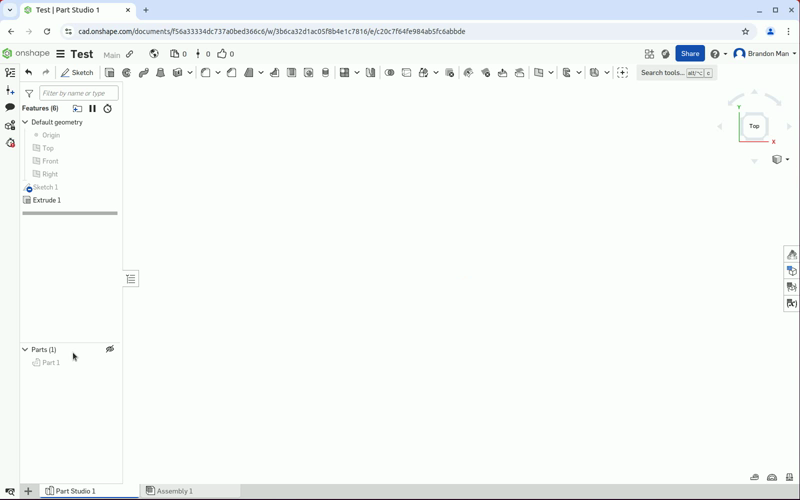
key(space)
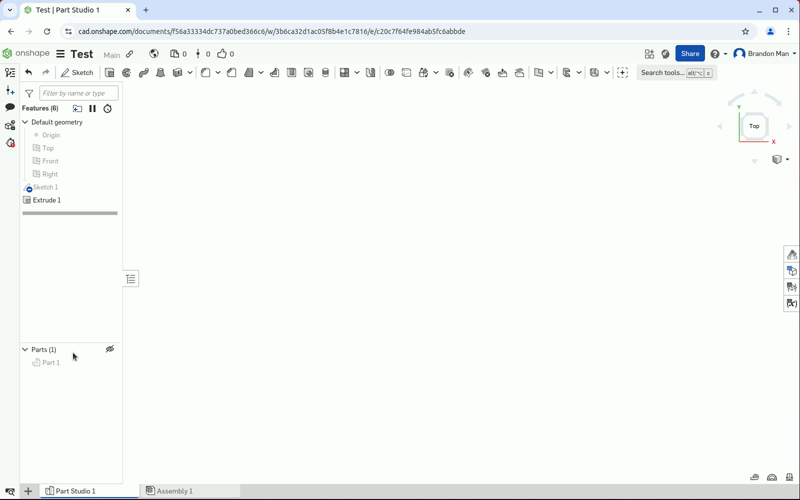
key_down(shift)
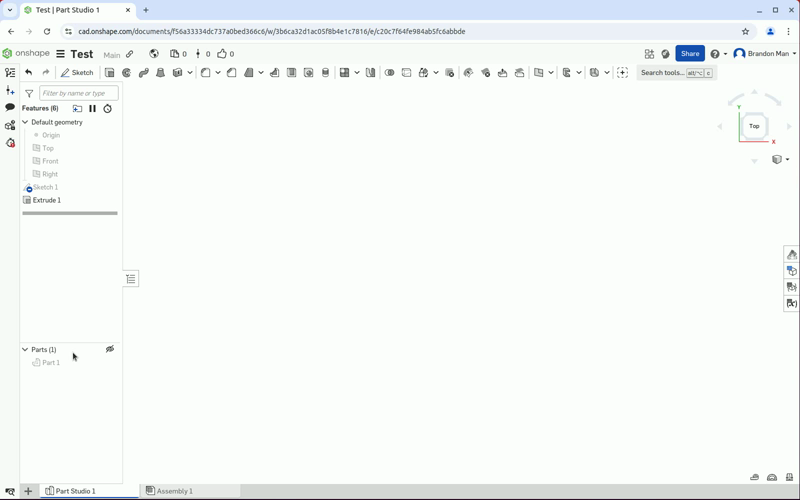
key(up)
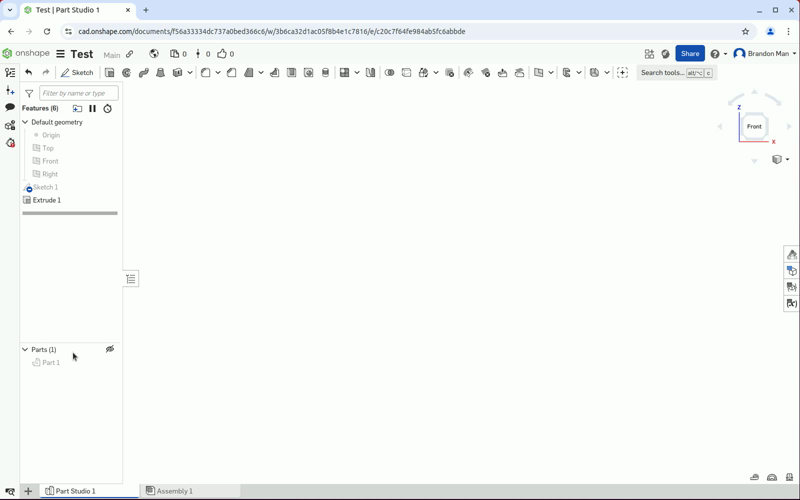
key_up(shift)
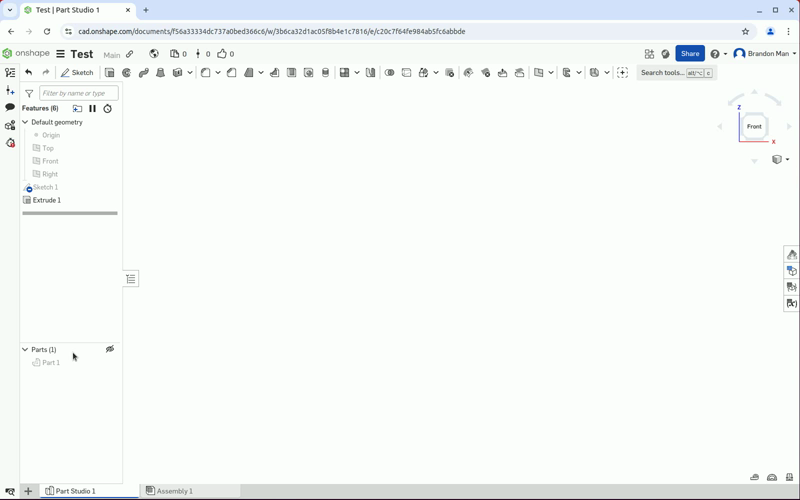
mouse_move(73, 352)
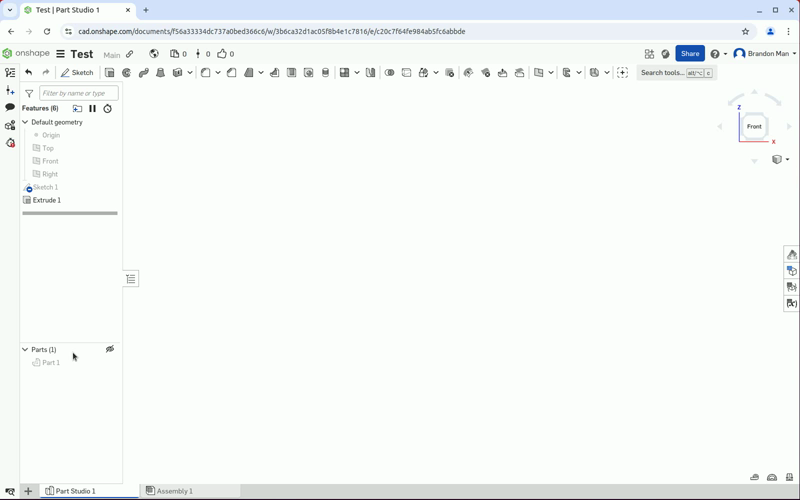
key(shift+y)
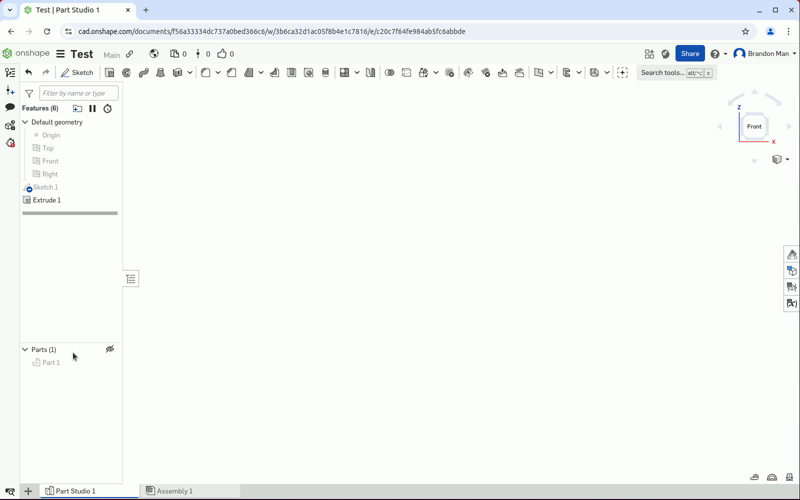
key(shift+s)
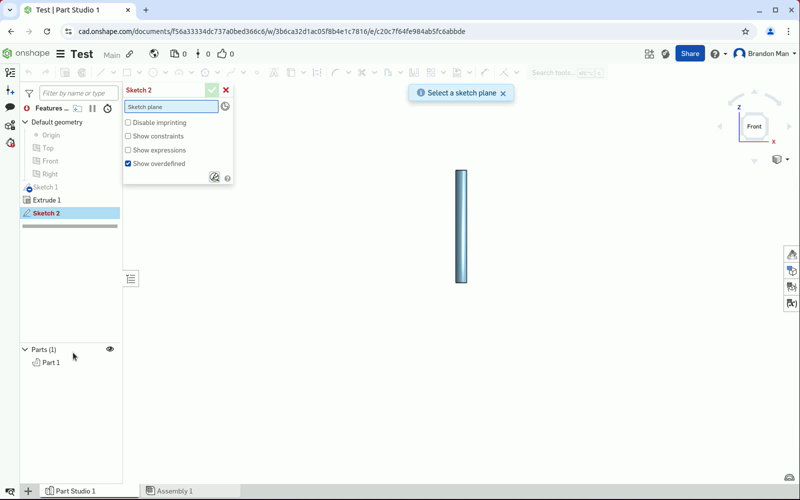
mouse_move(73, 163)
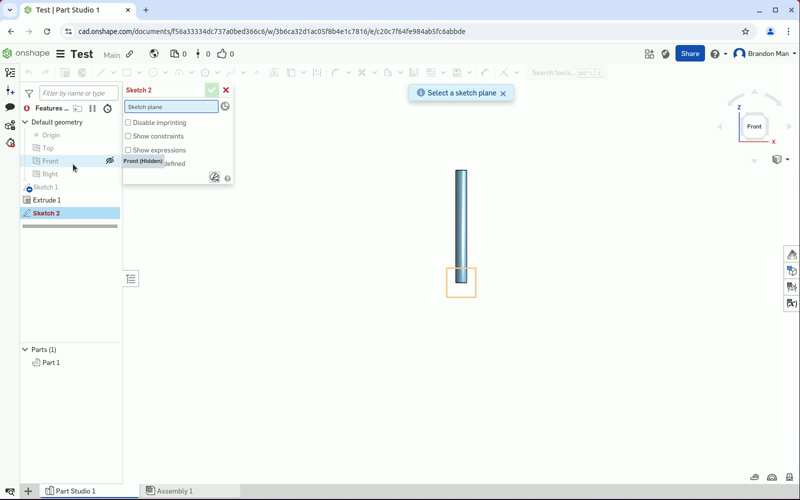
click(73, 163)
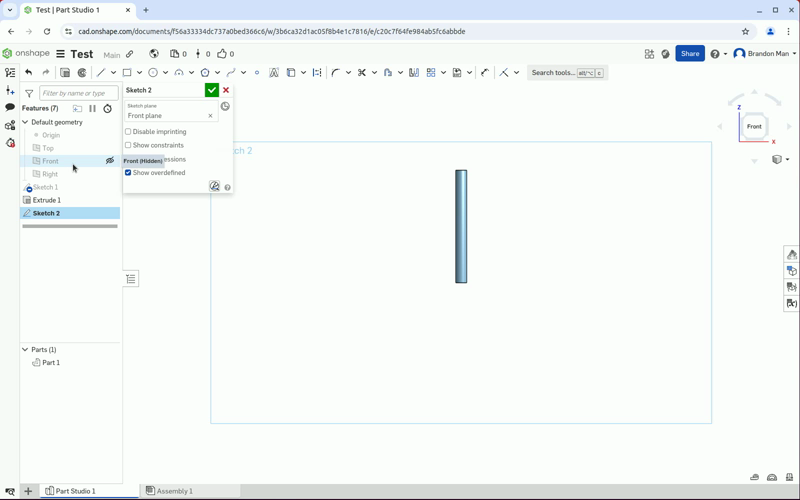
mouse_move(73, 352)
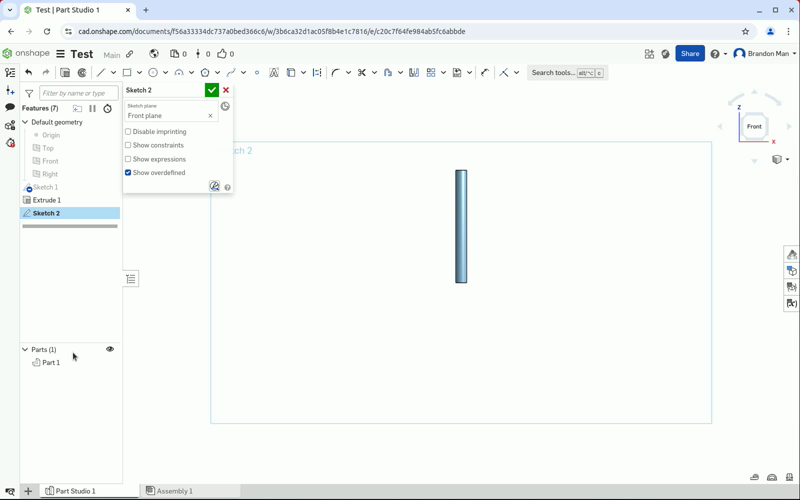
key(y)
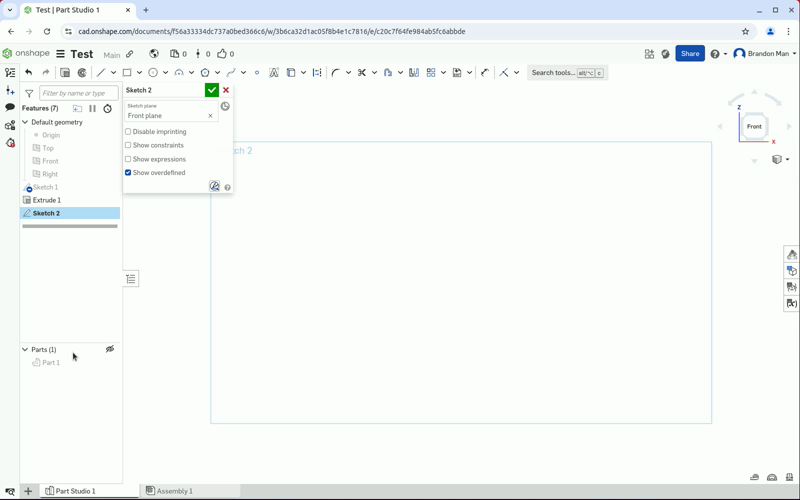
key(c)
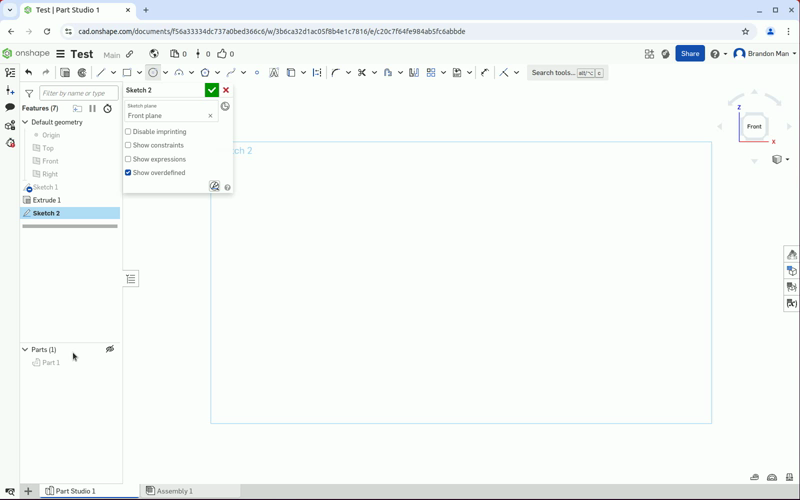
key_down(shift)
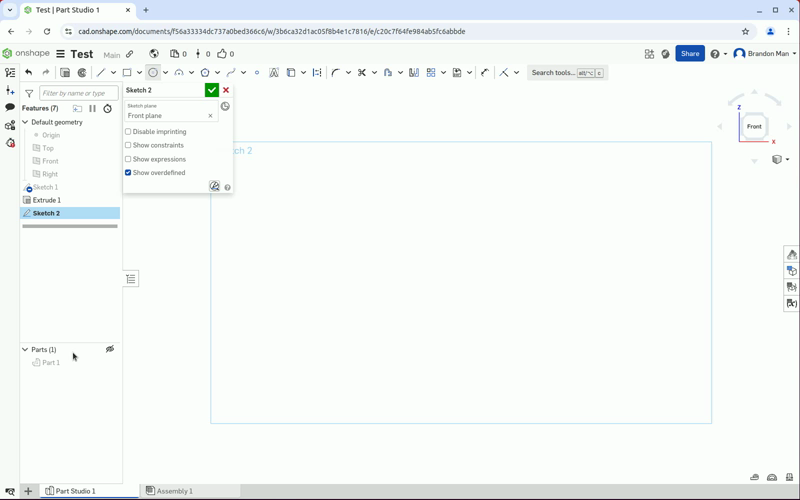
mouse_move(461, 215)
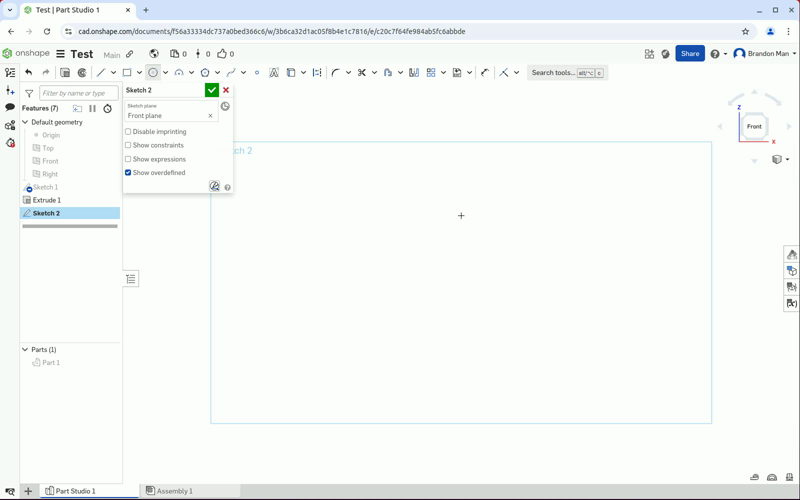
click(461, 215)
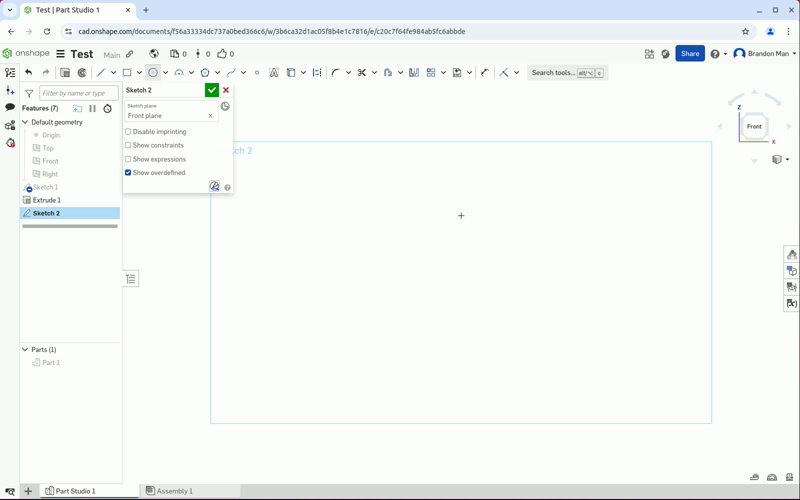
key_up(shift)
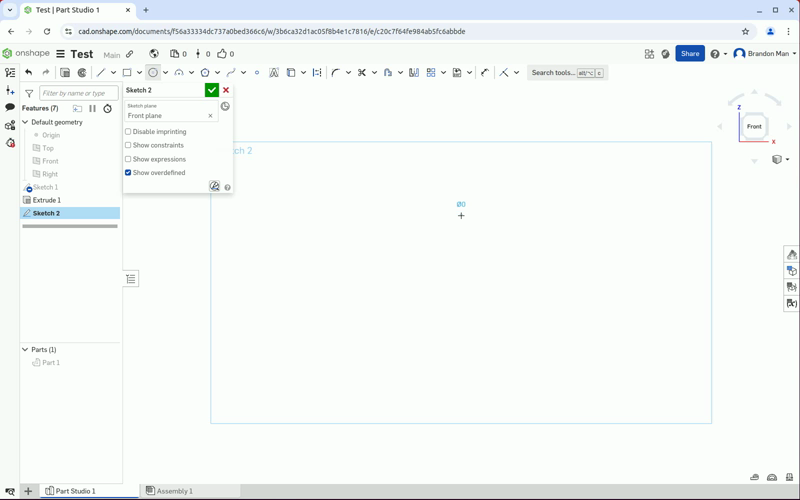
mouse_move(466, 215)
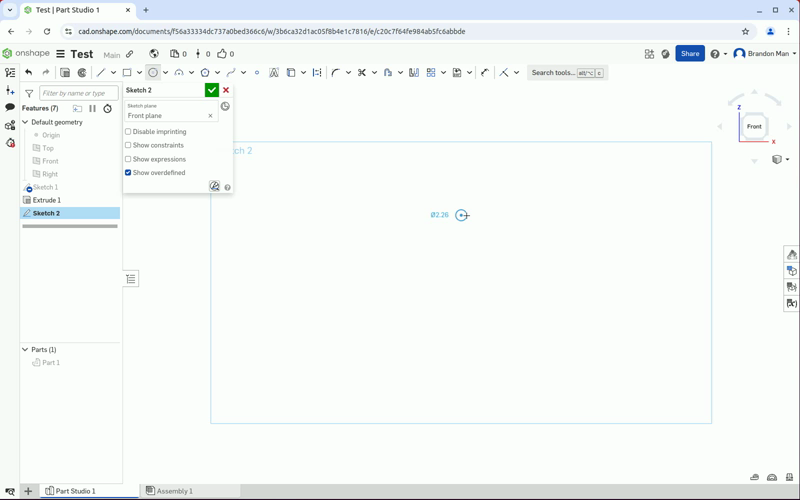
click(466, 215)
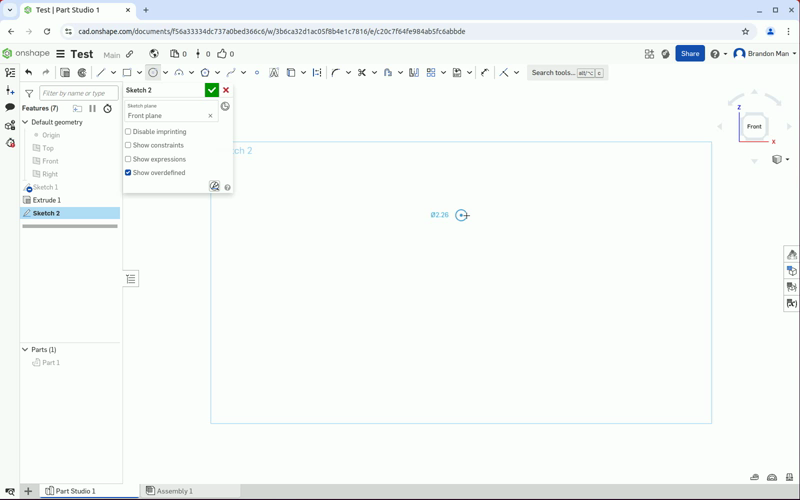
key(esc)
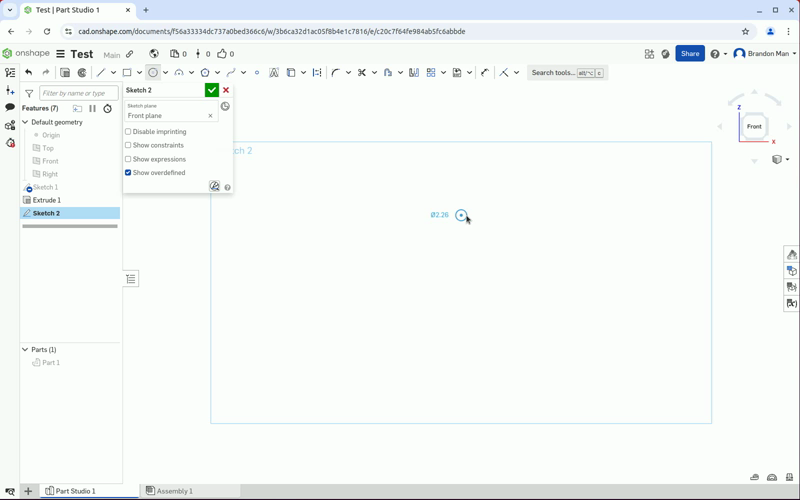
mouse_move(459, 212)
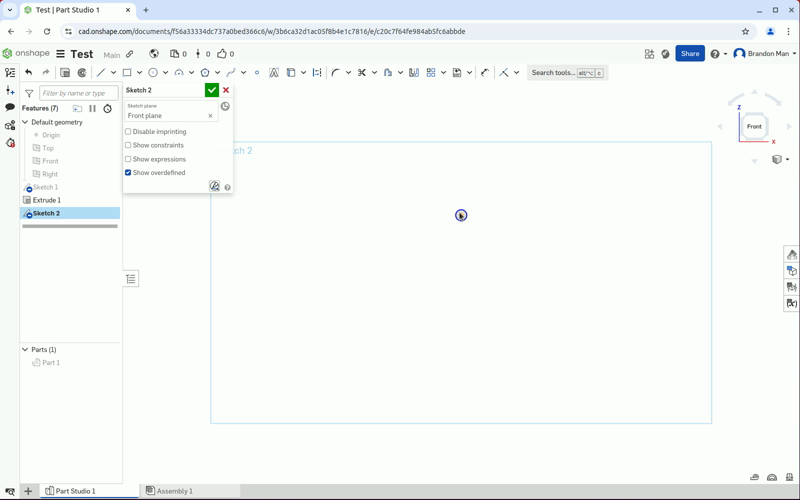
scroll(6)
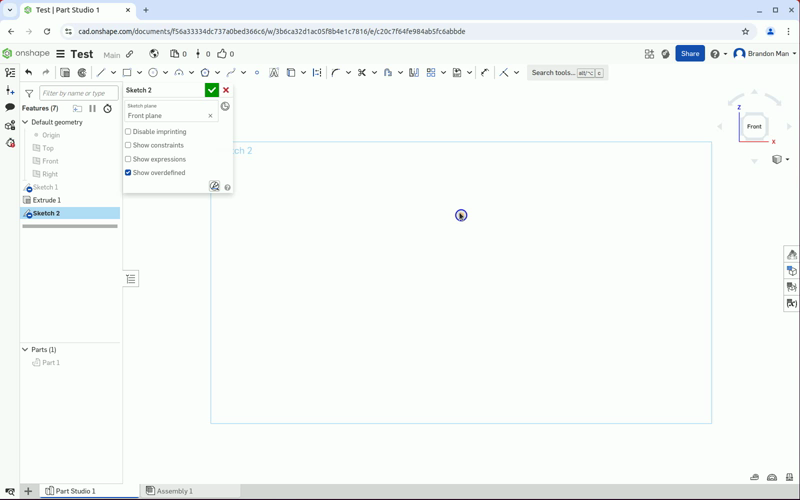
scroll(6)
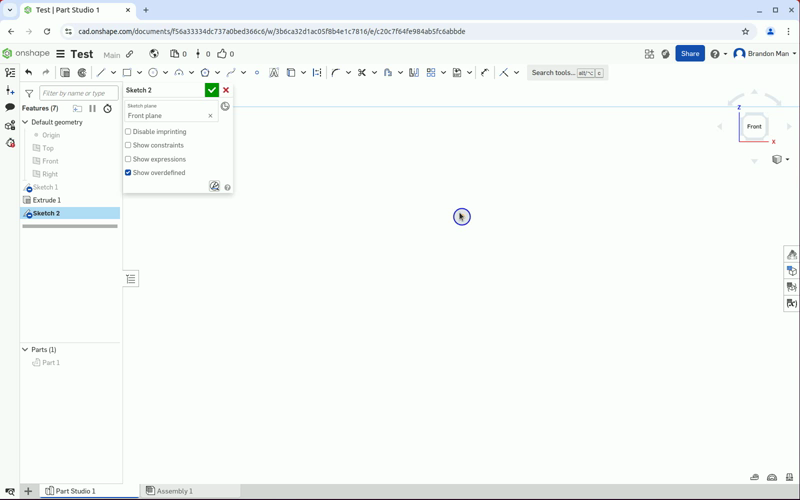
scroll(6)
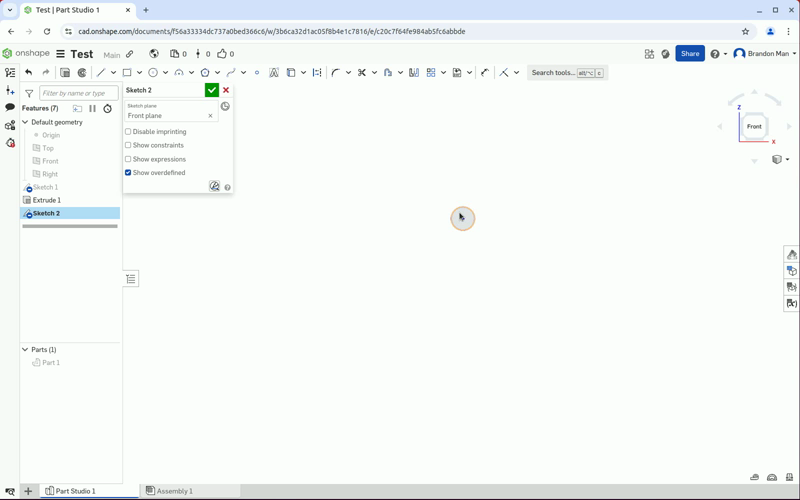
scroll(6)
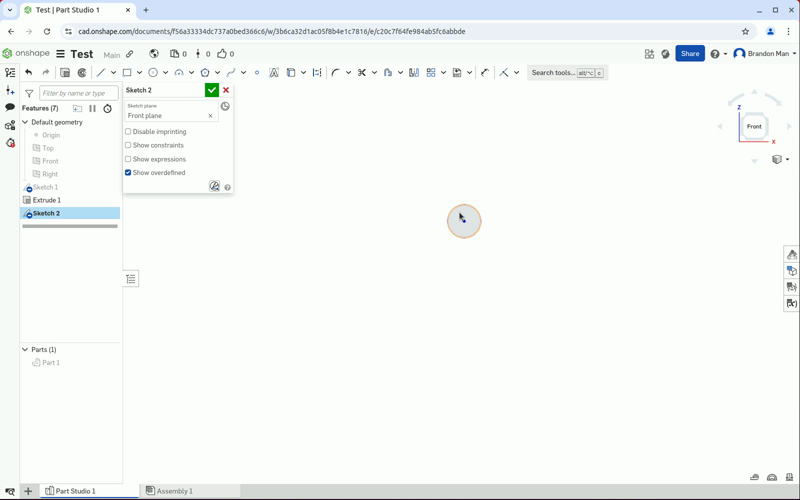
scroll(6)
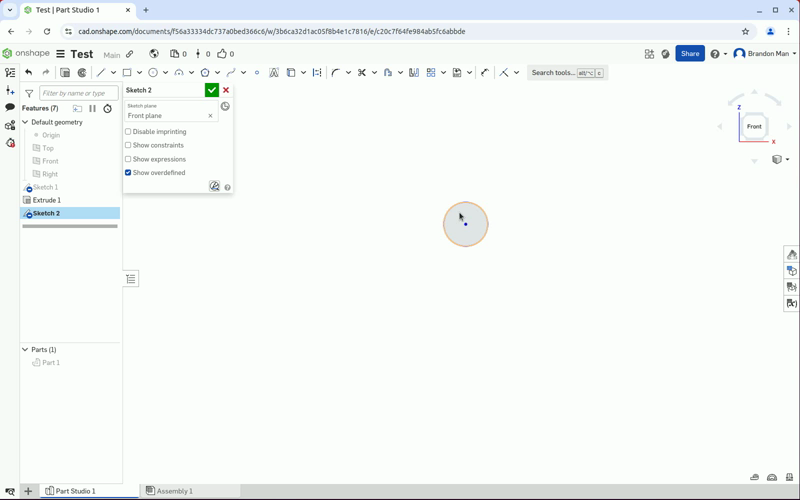
scroll(6)
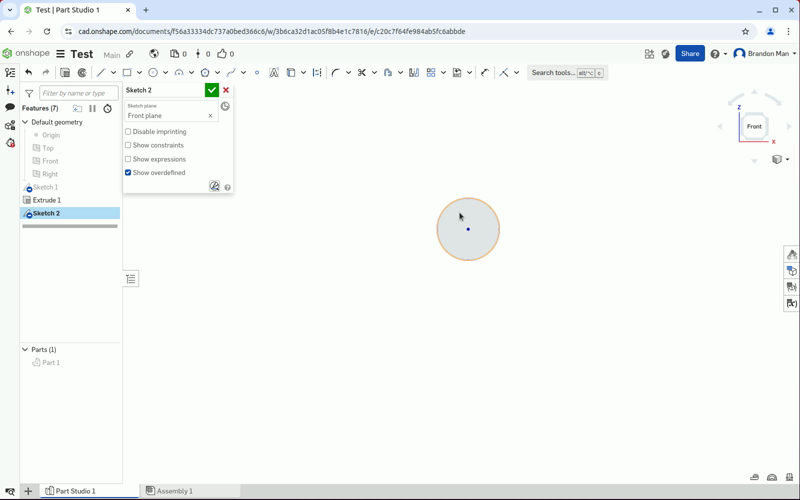
scroll(6)
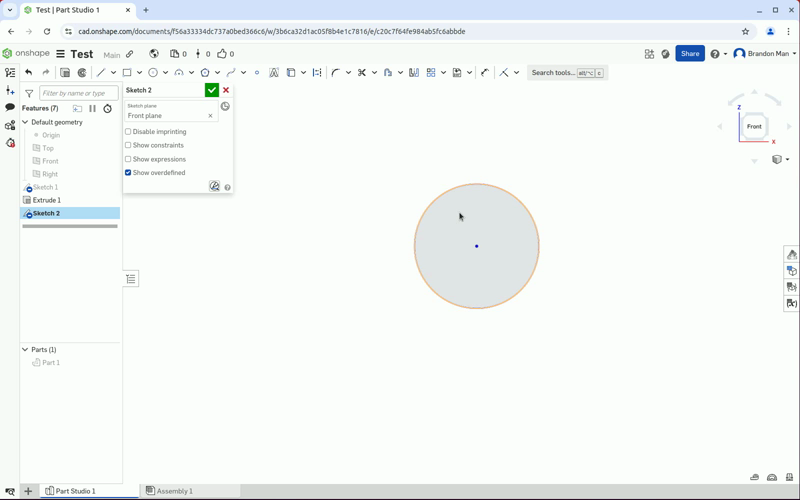
click(459, 212)
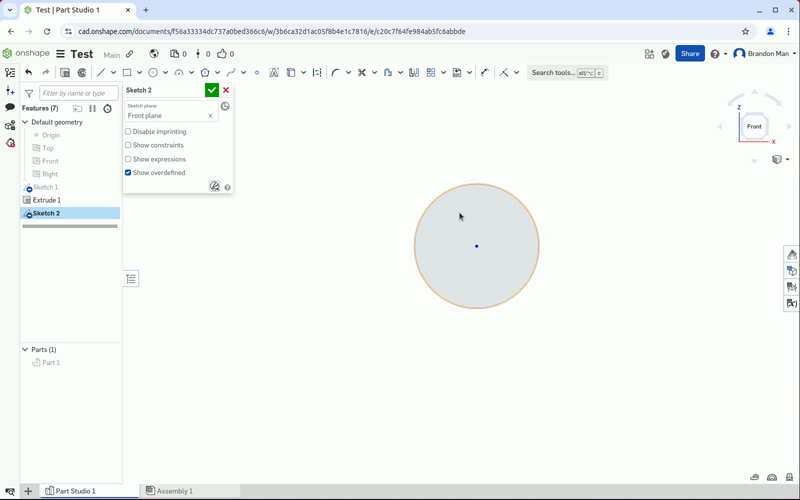
scroll(-6)
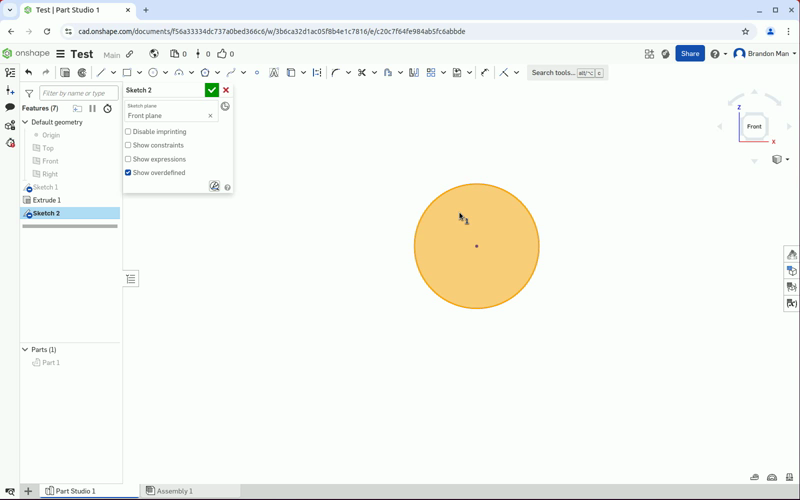
scroll(-6)
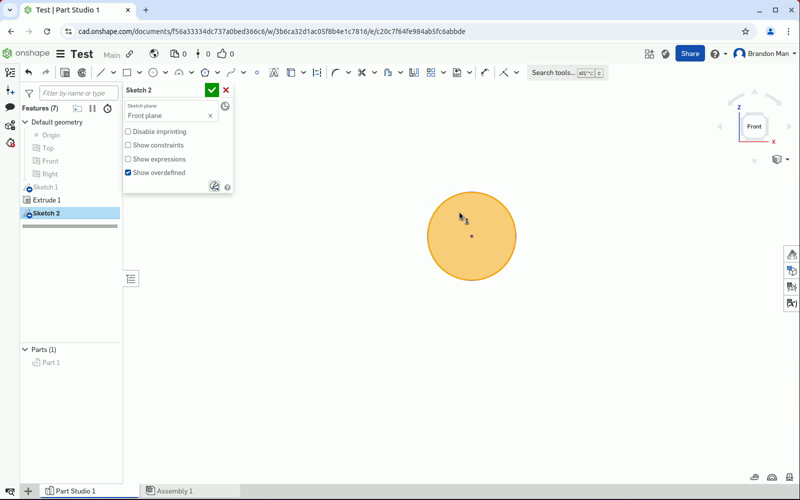
scroll(-6)
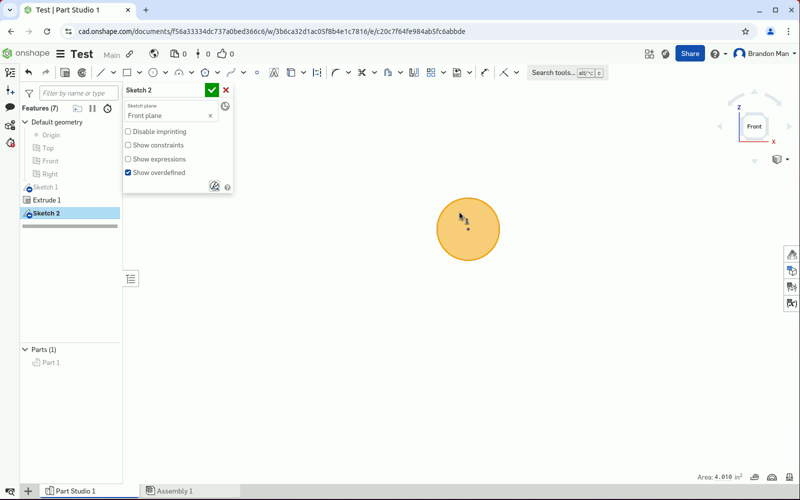
scroll(-6)
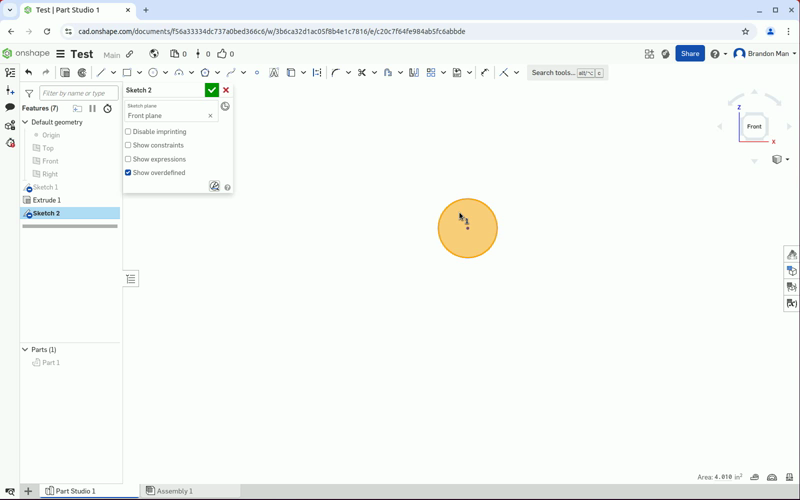
scroll(-6)
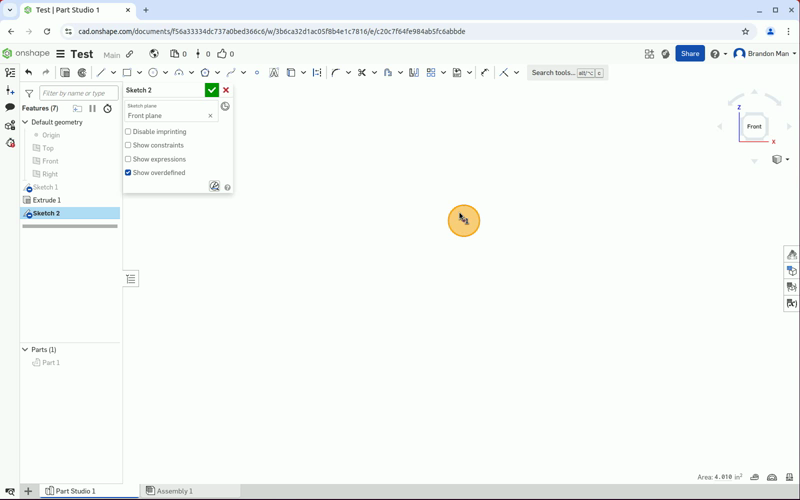
scroll(-6)
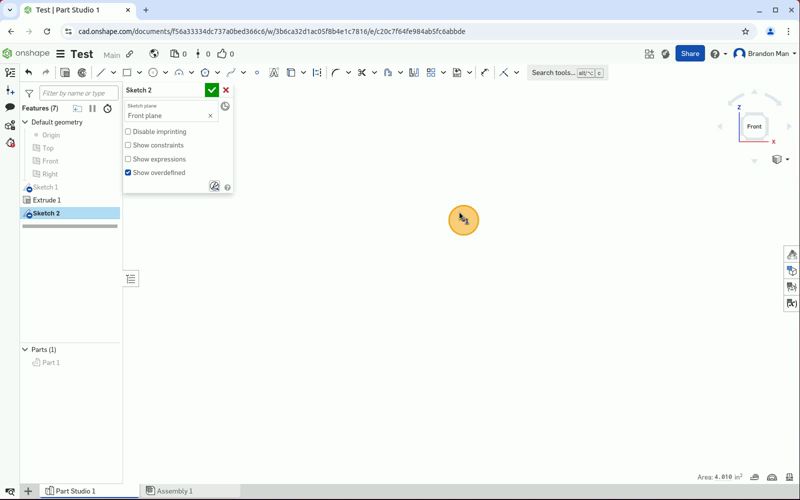
scroll(-6)
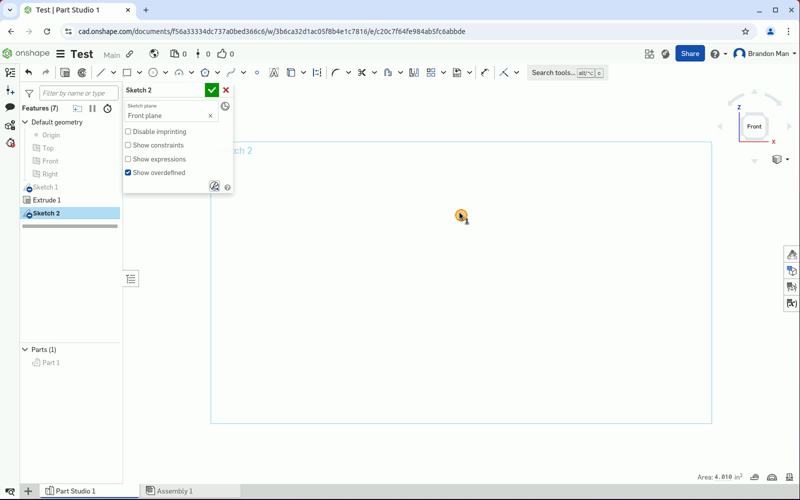
mouse_move(73, 352)
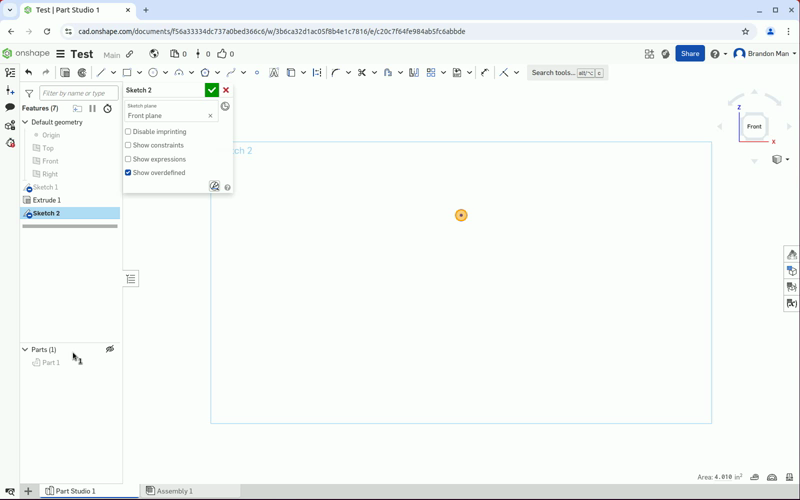
key(shift+y)
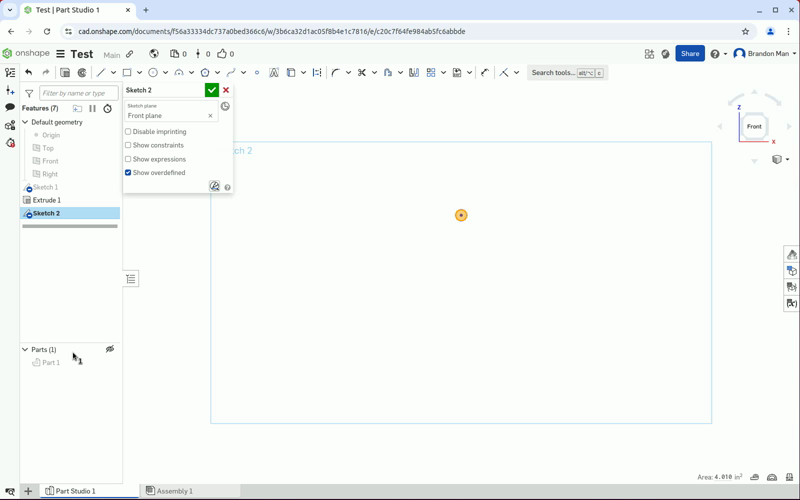
key(shift+e)
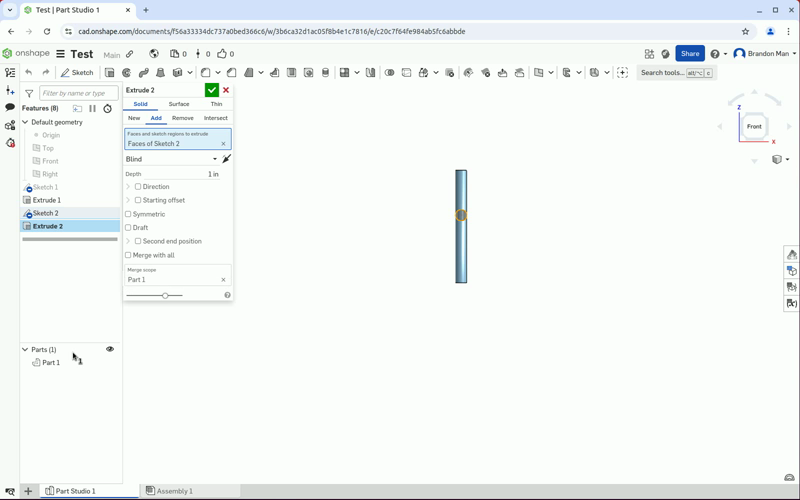
mouse_move(143, 106)
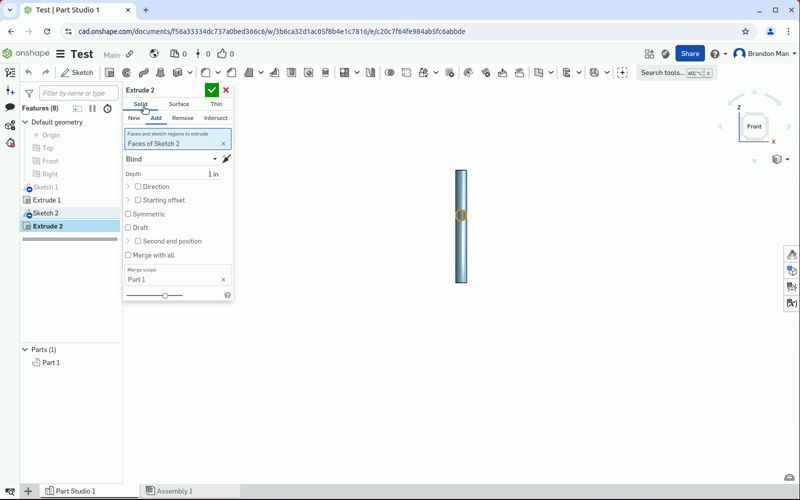
click(143, 106)
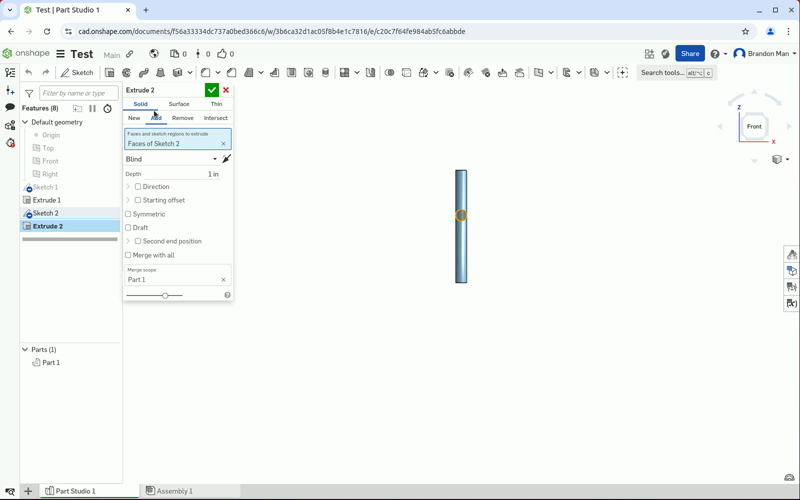
mouse_move(186, 120)
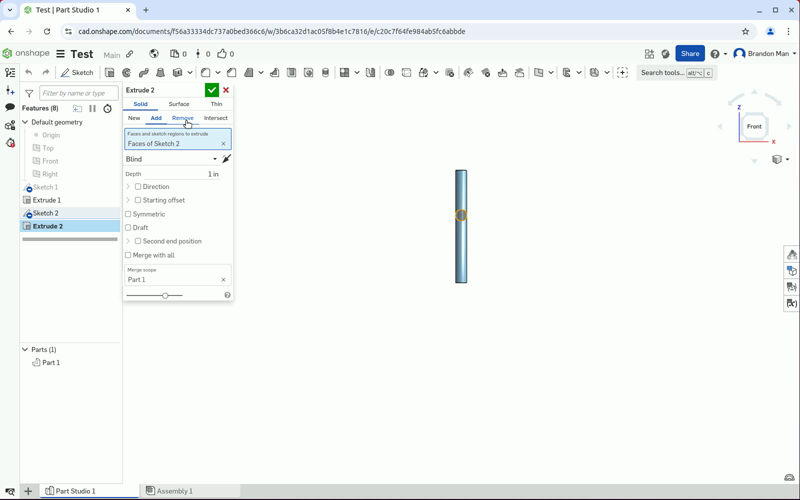
click(186, 120)
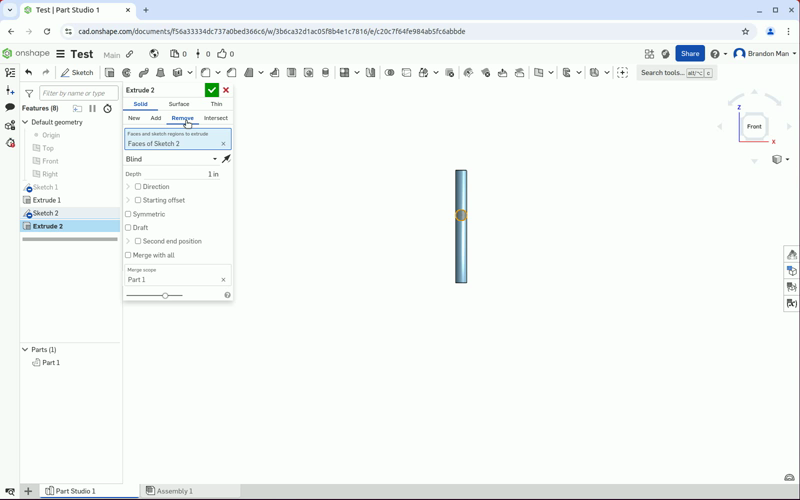
key(tab, 4)
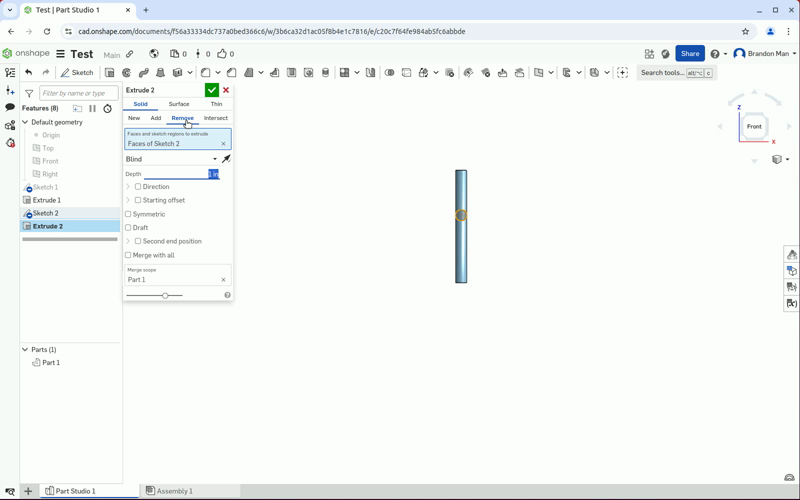
text(-0.963)
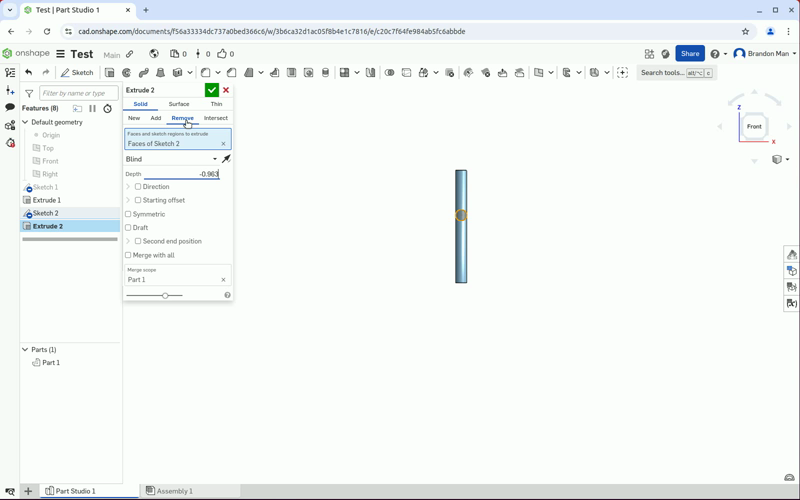
key(tab, 6)
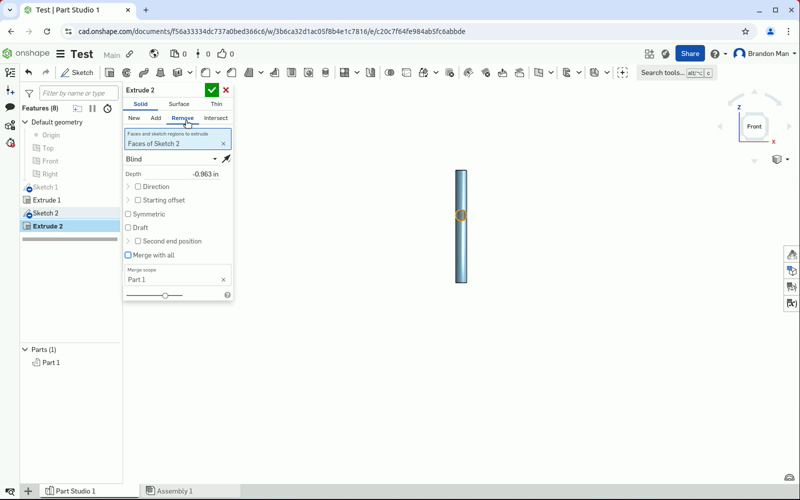
key(space)
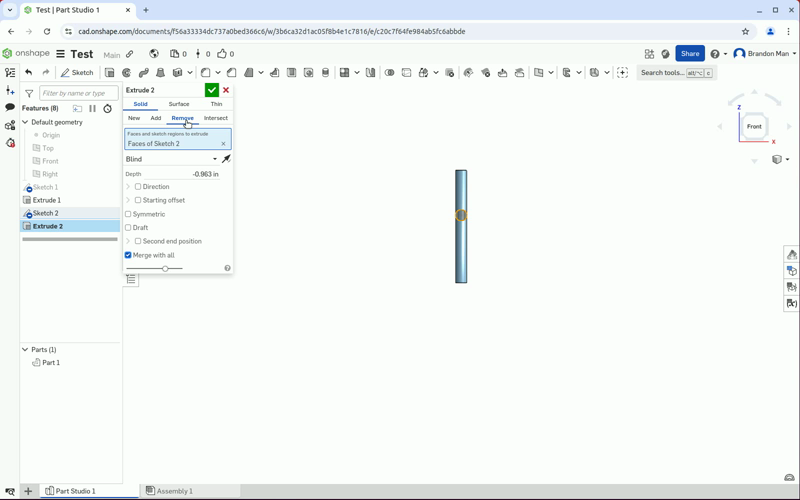
key(enter)
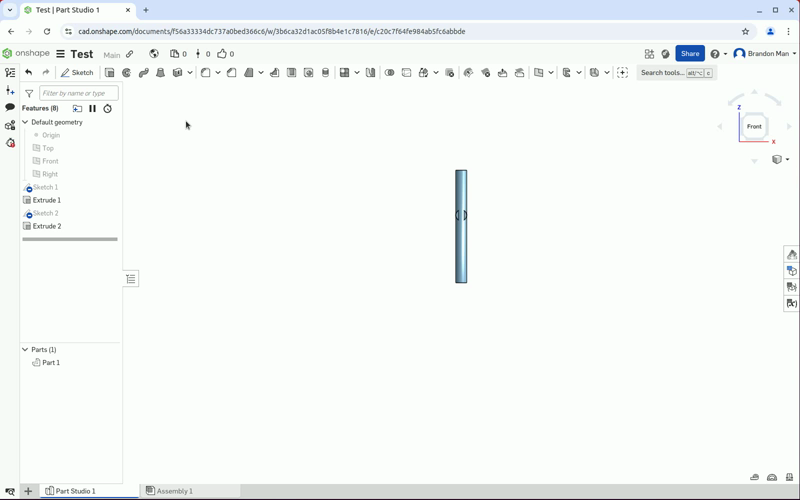
key(shift+h)
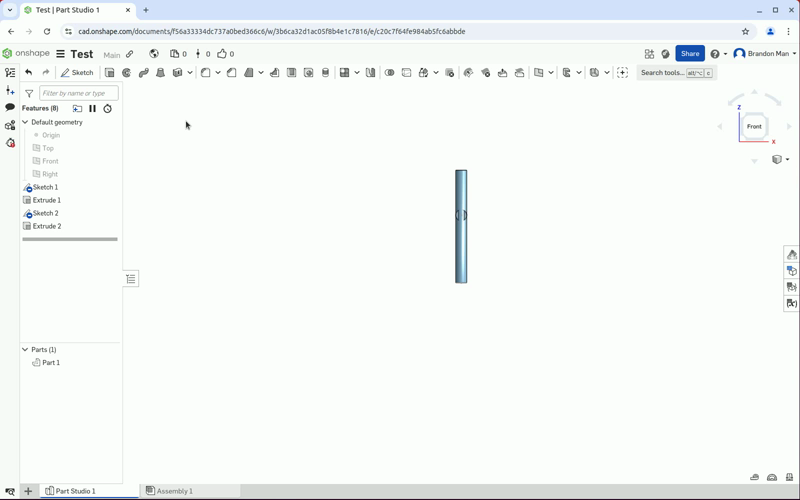
key(shift+h)
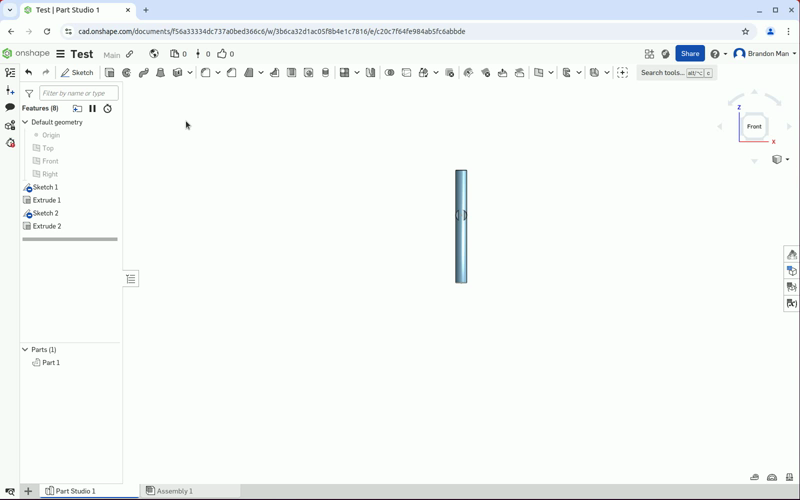
key(shift+7)
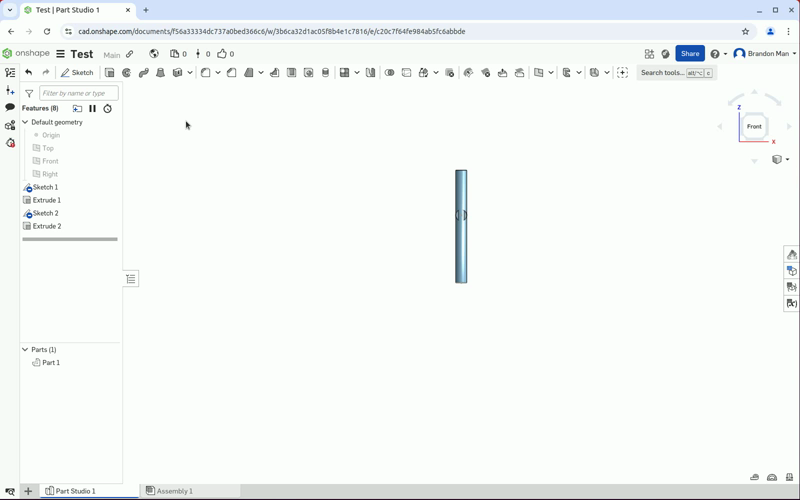
key(left, 2)
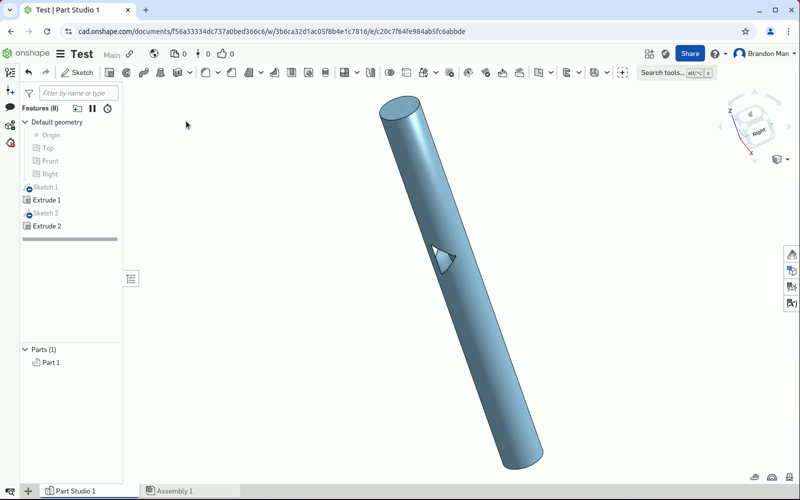
key(down, 2)
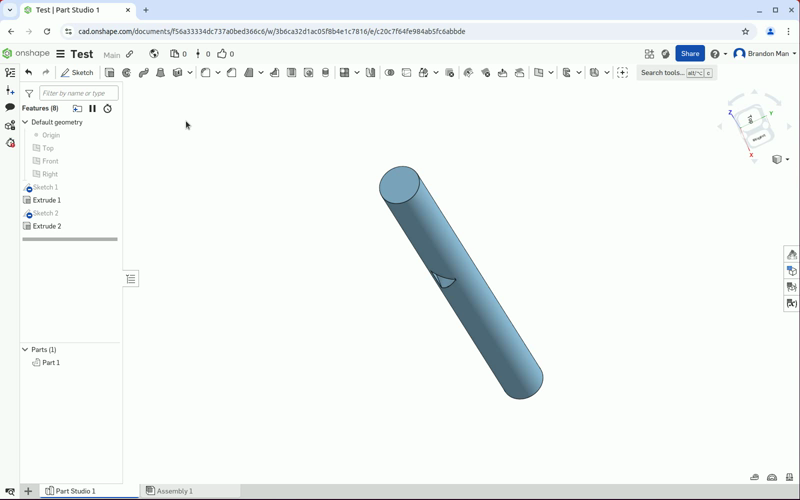
key(up, 2)
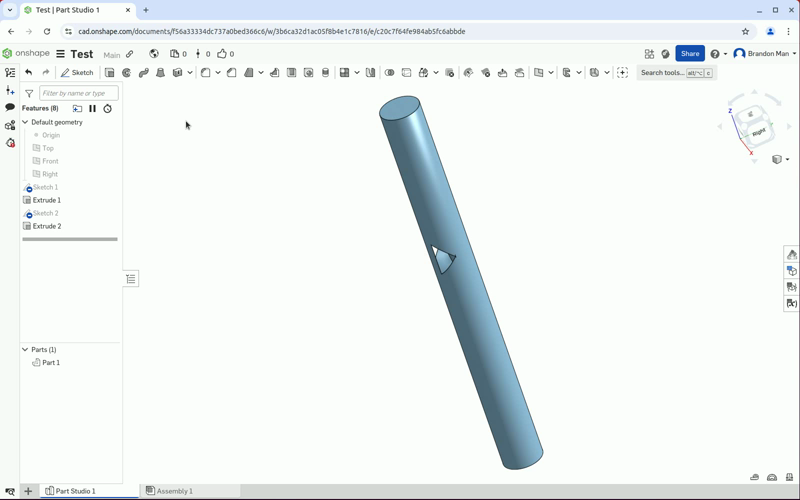
key(right, 2)
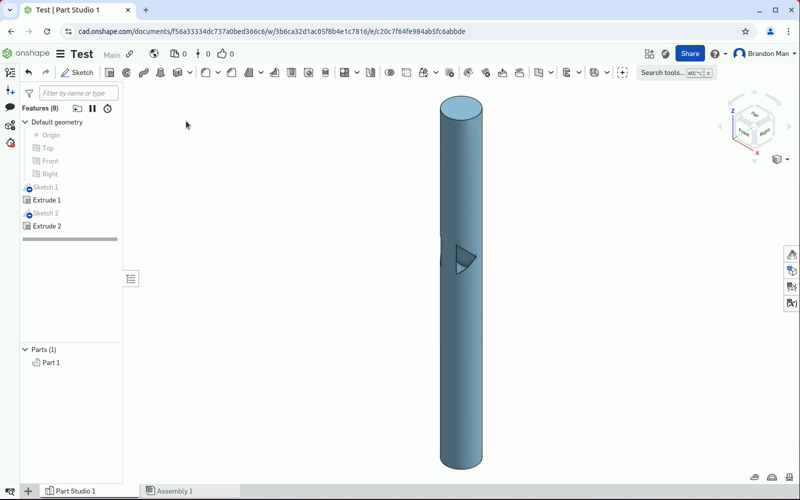
mouse_move(73, 189)
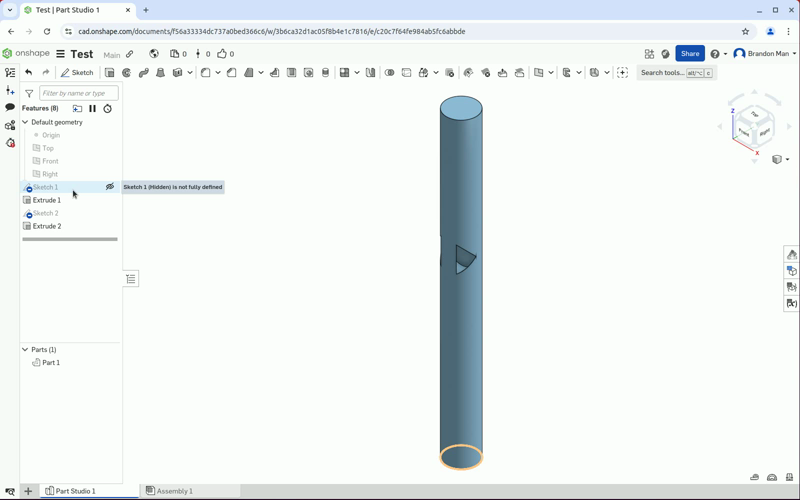
click(73, 189)